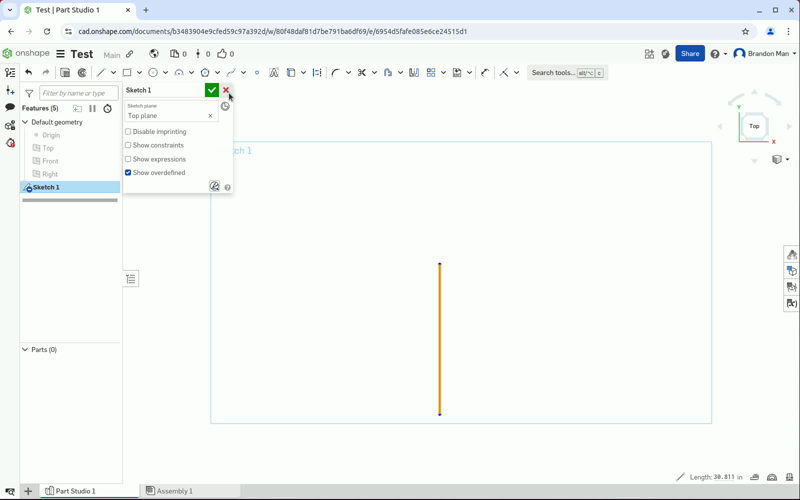
key(shift+h)
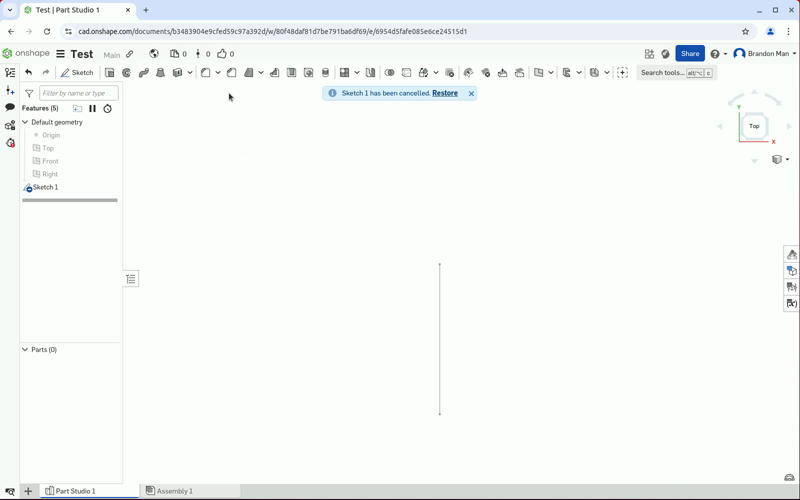
key(shift+s)
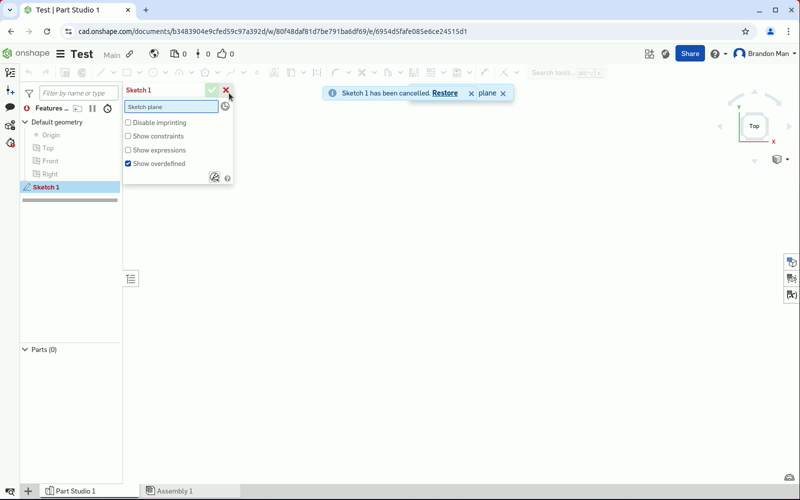
mouse_move(73, 150)
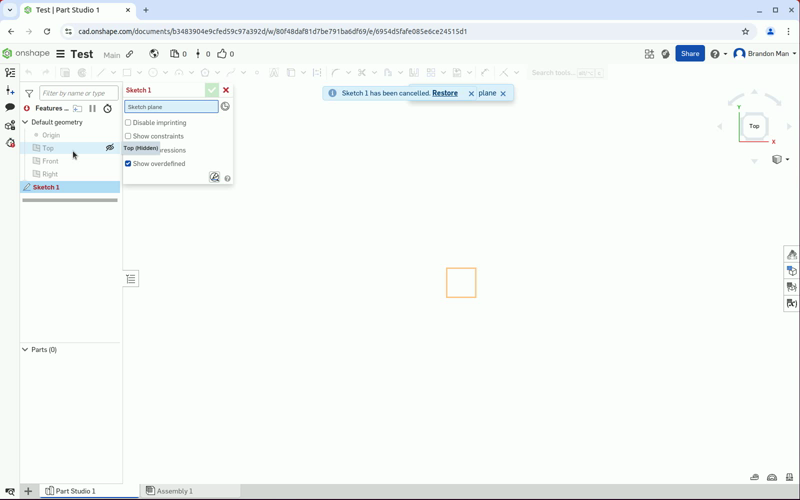
click(73, 150)
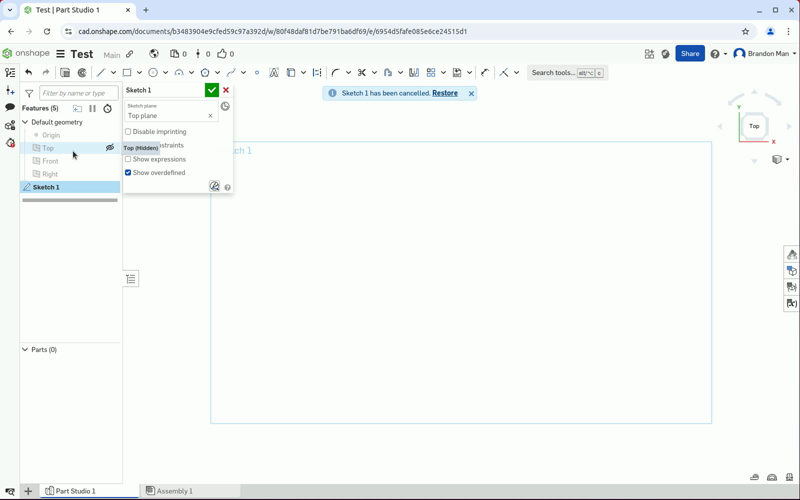
mouse_move(73, 352)
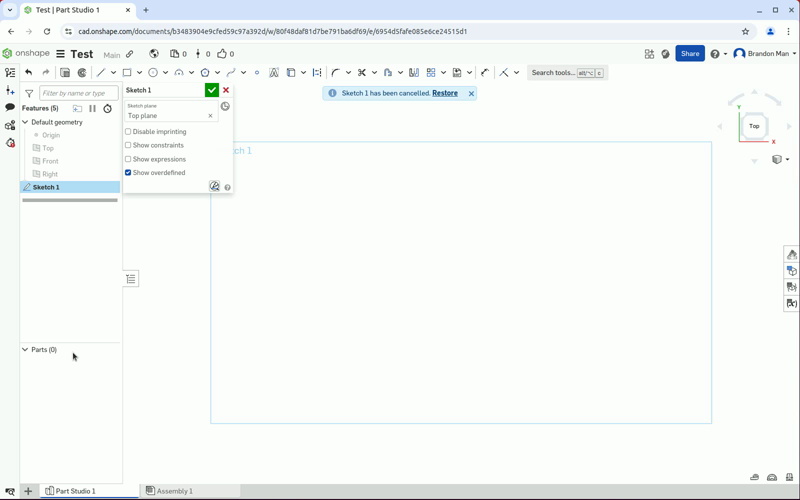
key(y)
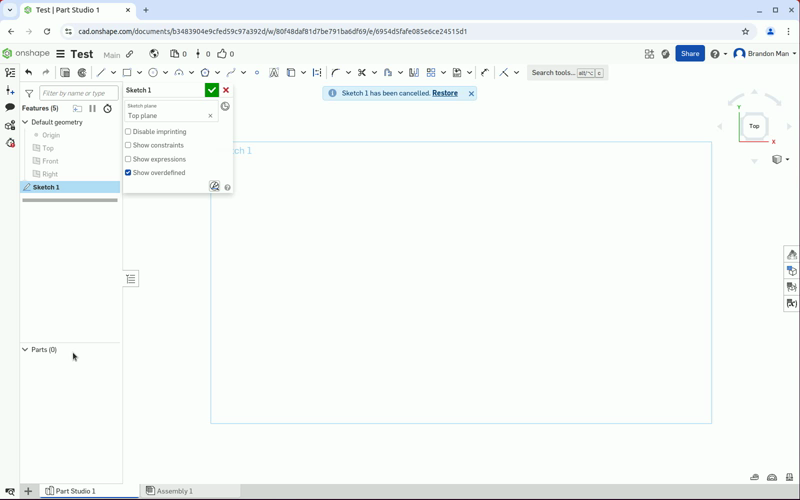
key(l)
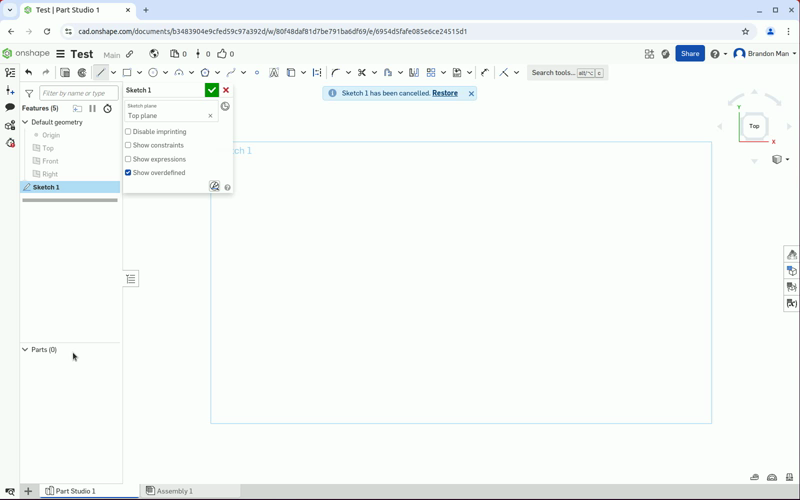
key_down(shift)
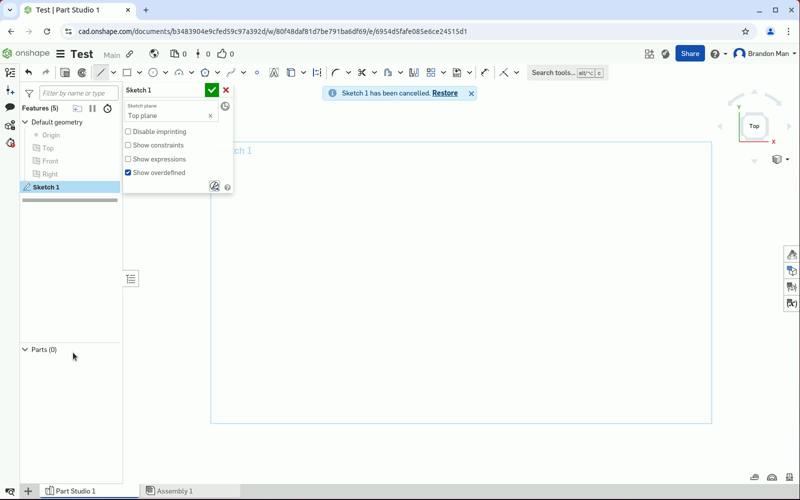
mouse_move(423, 306)
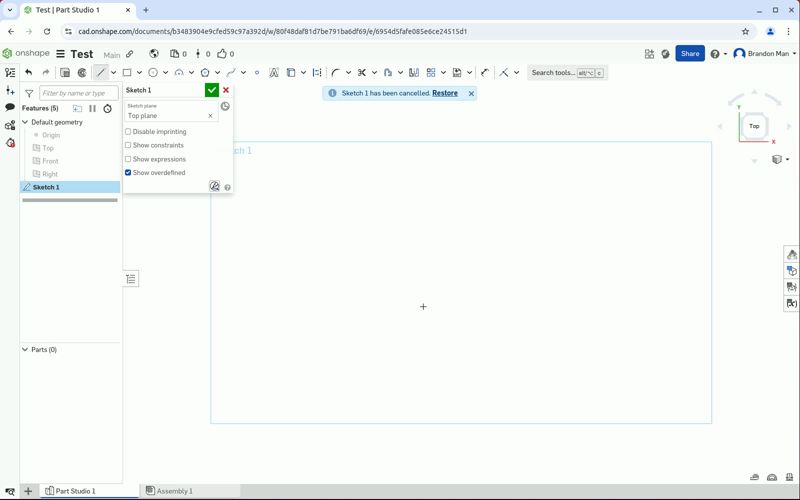
click(423, 306)
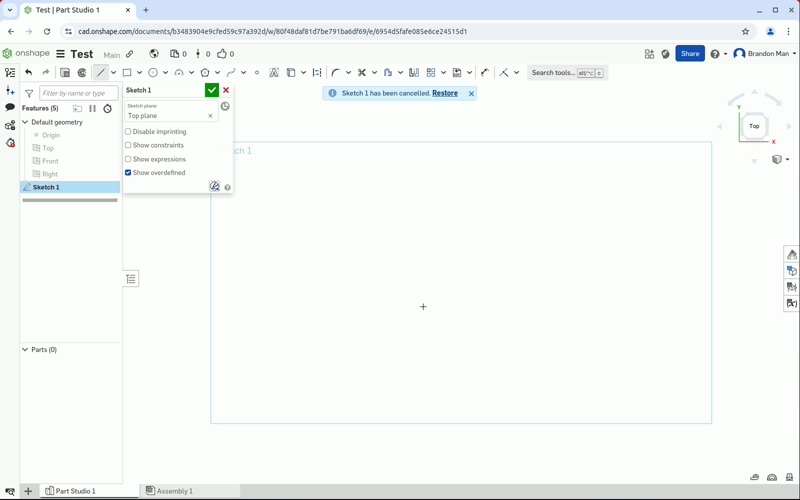
key_up(shift)
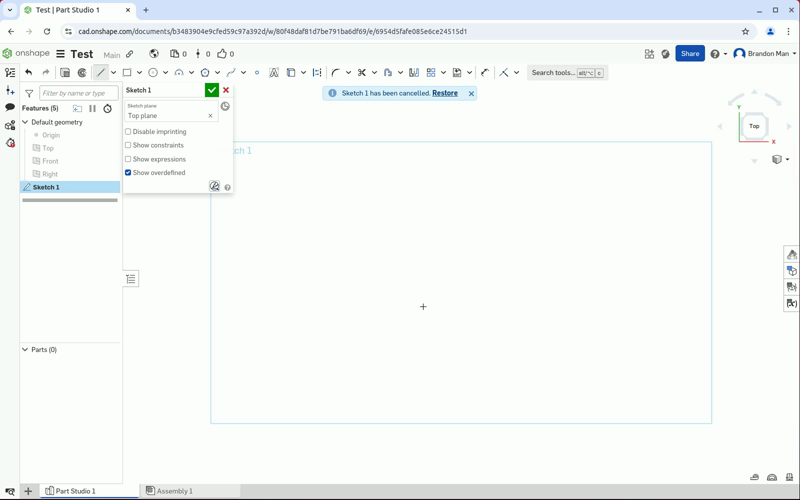
key_down(shift)
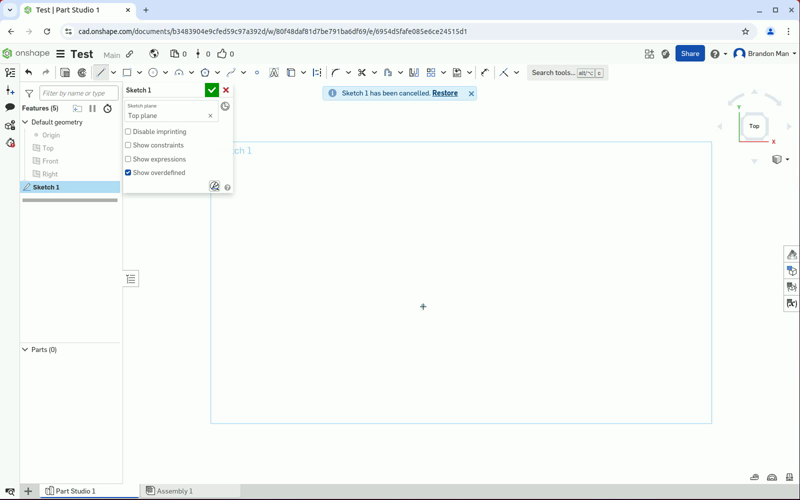
mouse_move(497, 306)
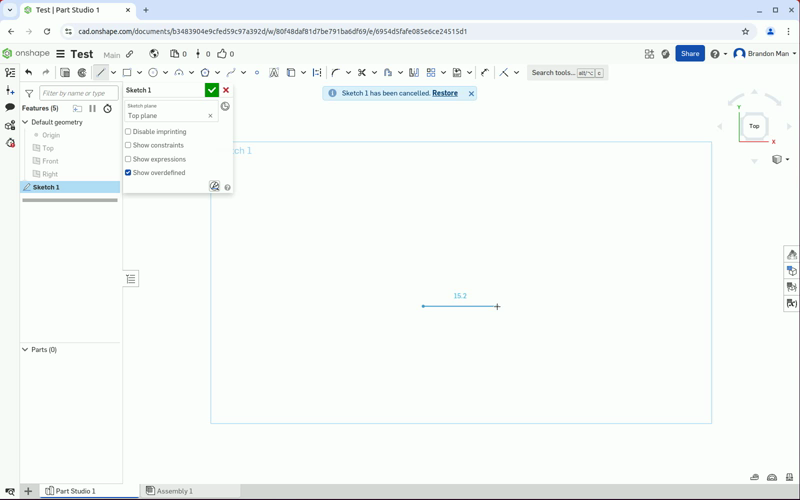
click(497, 306)
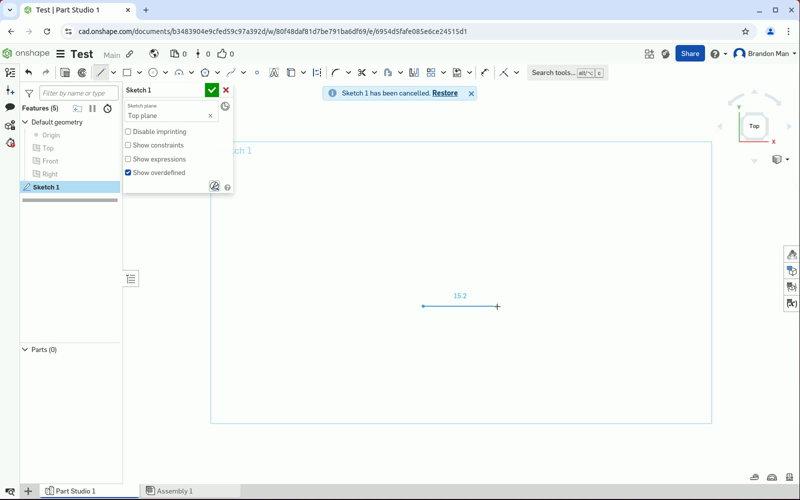
key_up(shift)
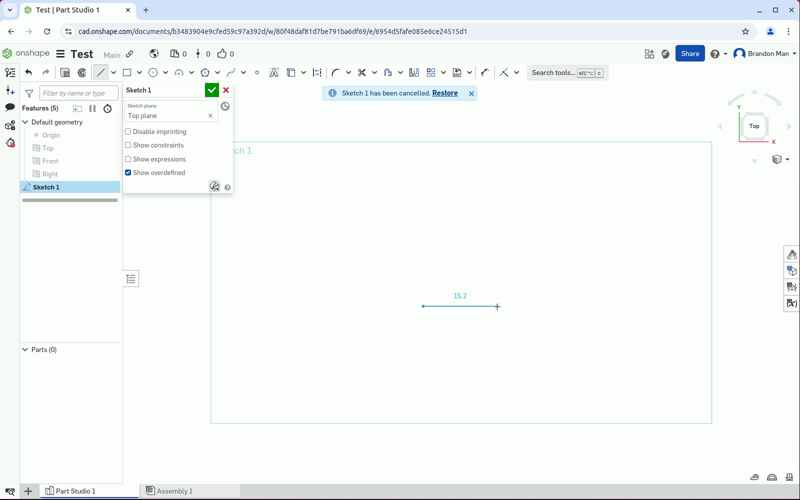
key_down(shift)
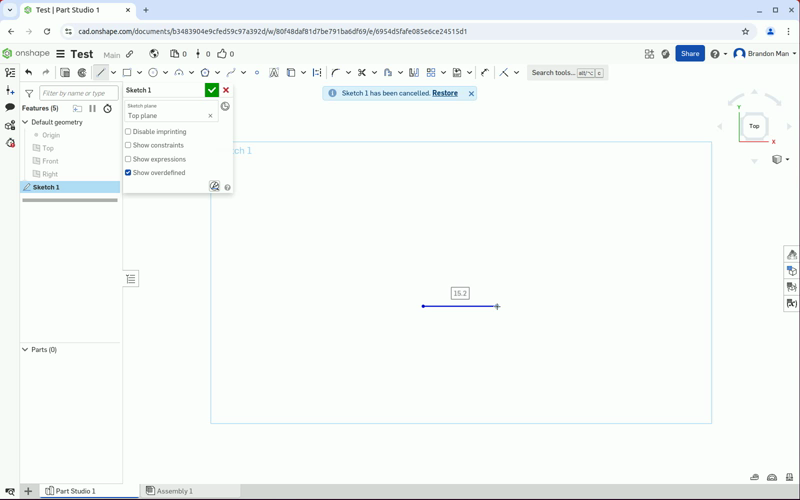
mouse_move(527, 306)
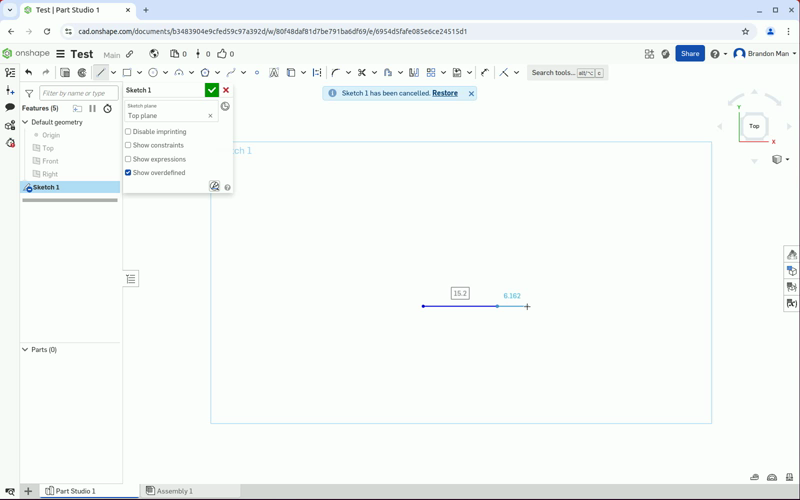
mouse_move(497, 259)
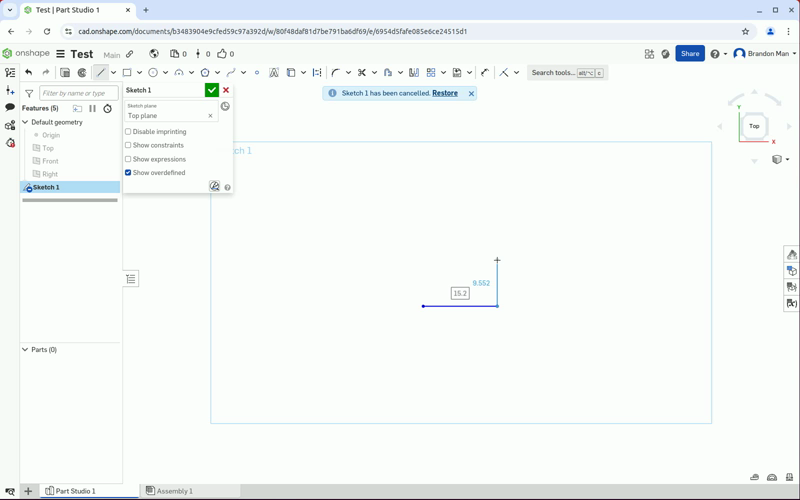
click(497, 259)
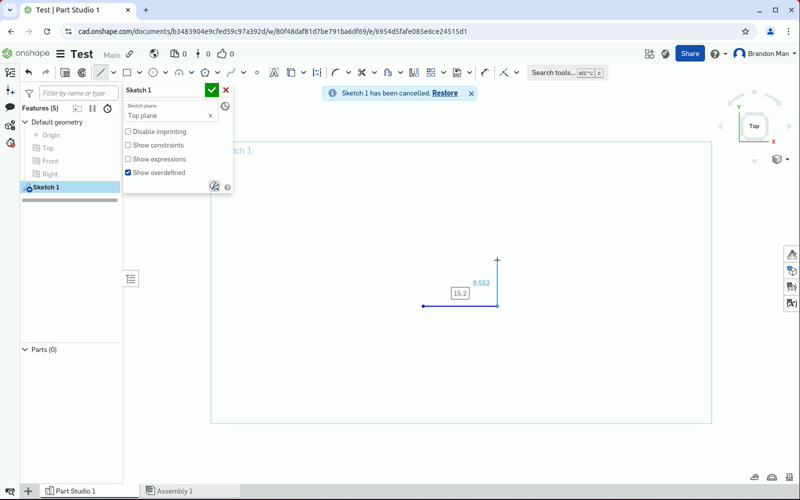
key_up(shift)
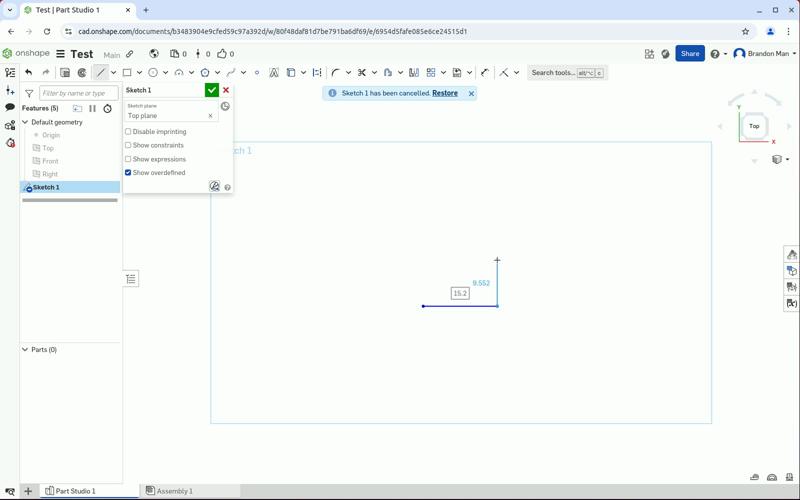
key_down(shift)
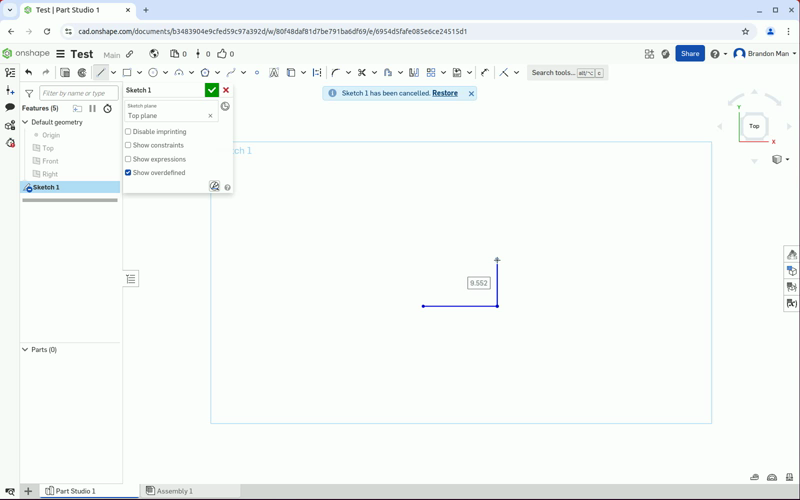
mouse_move(423, 259)
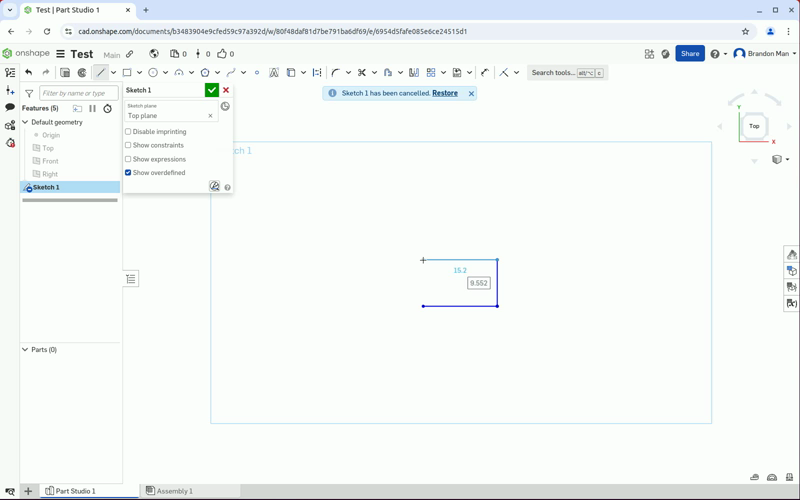
click(423, 259)
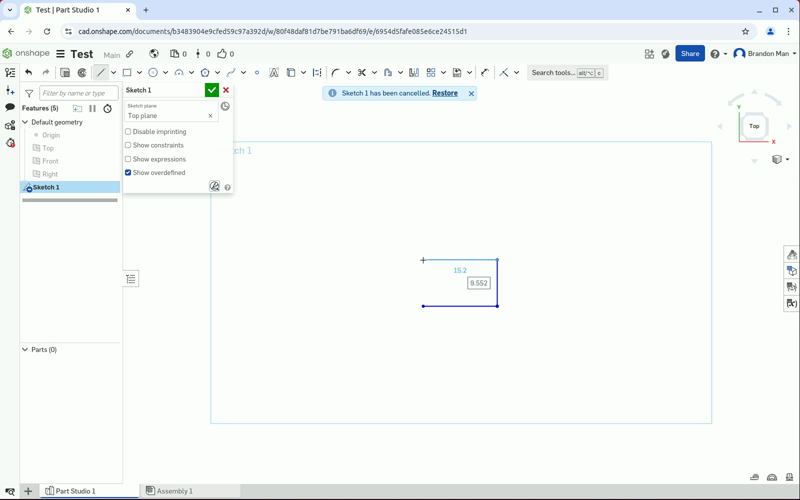
key_up(shift)
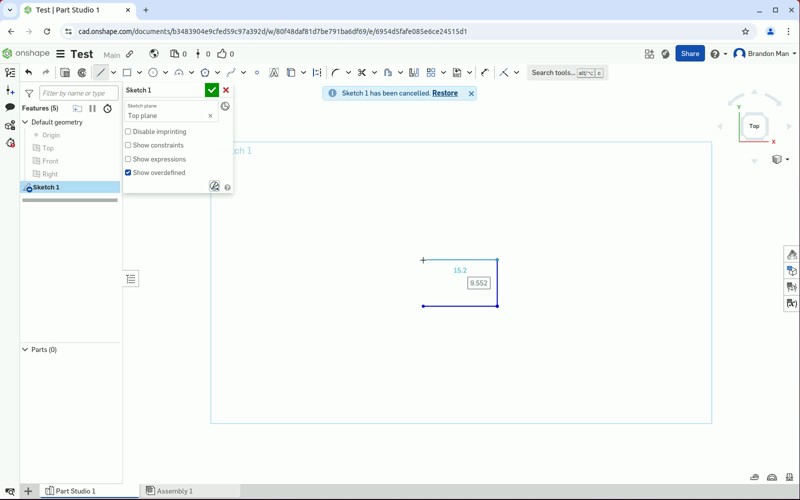
mouse_move(453, 259)
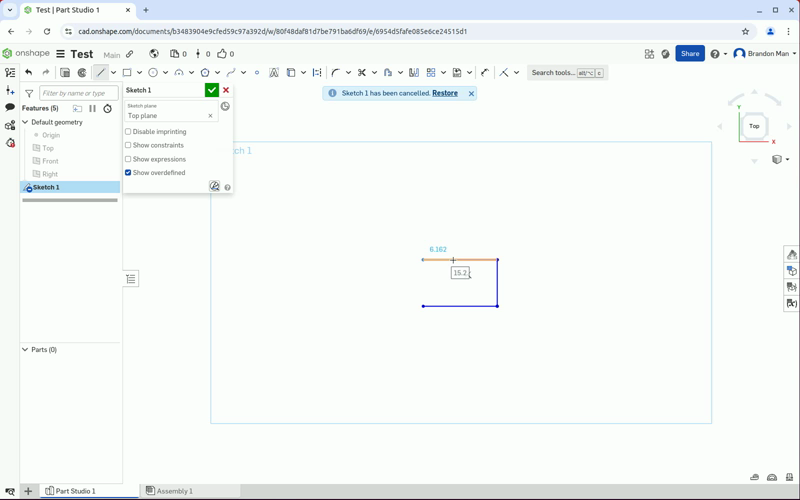
key_down(shift)
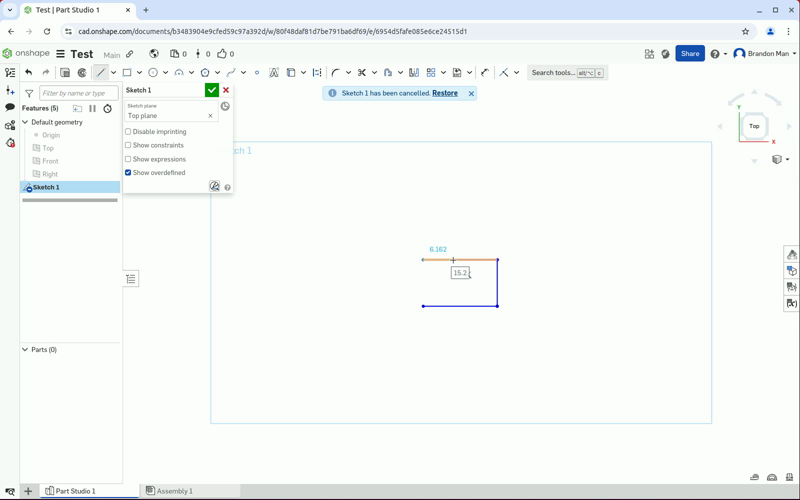
mouse_move(423, 306)
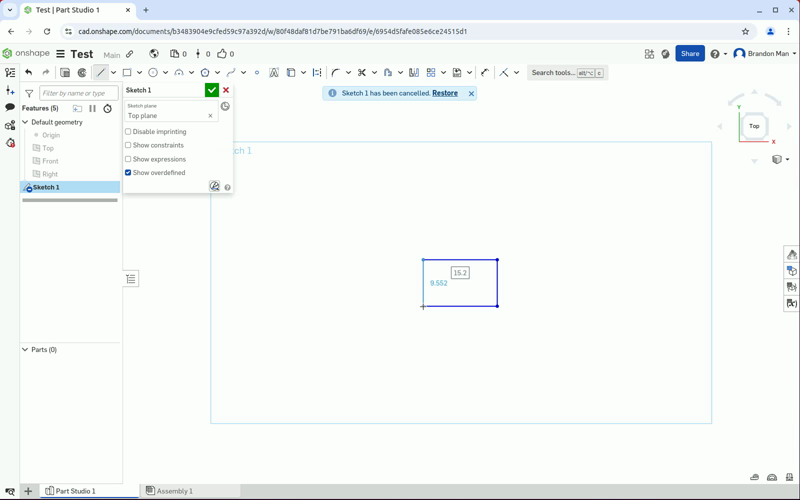
key_up(shift)
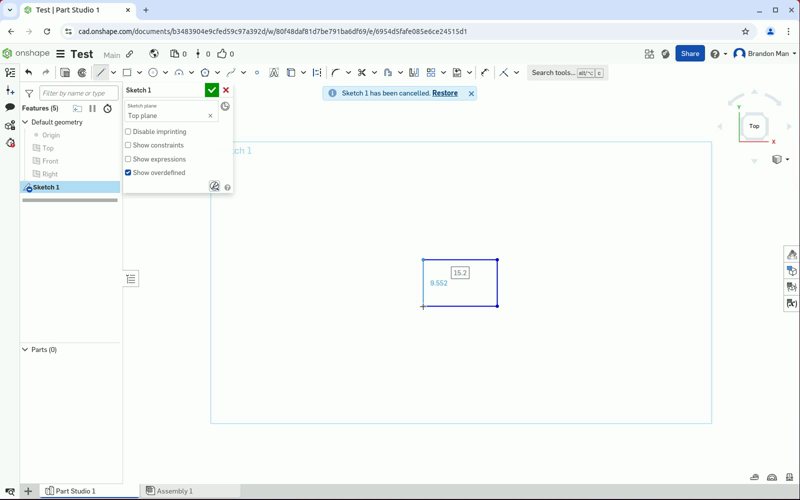
click(423, 306)
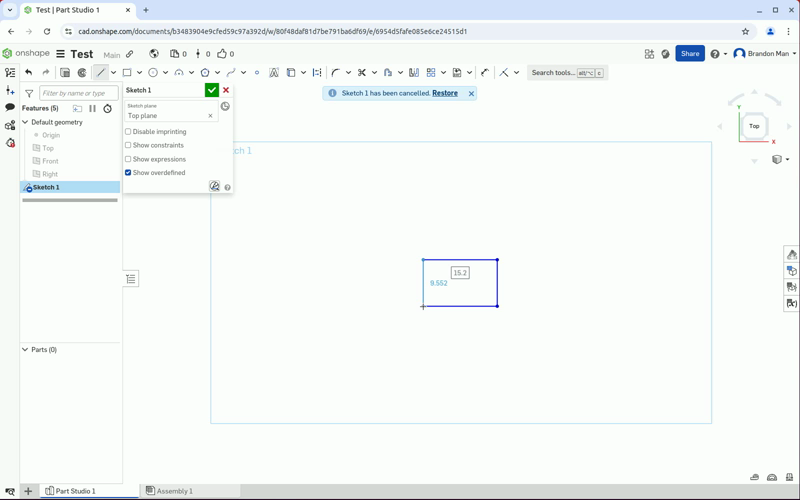
key(esc)
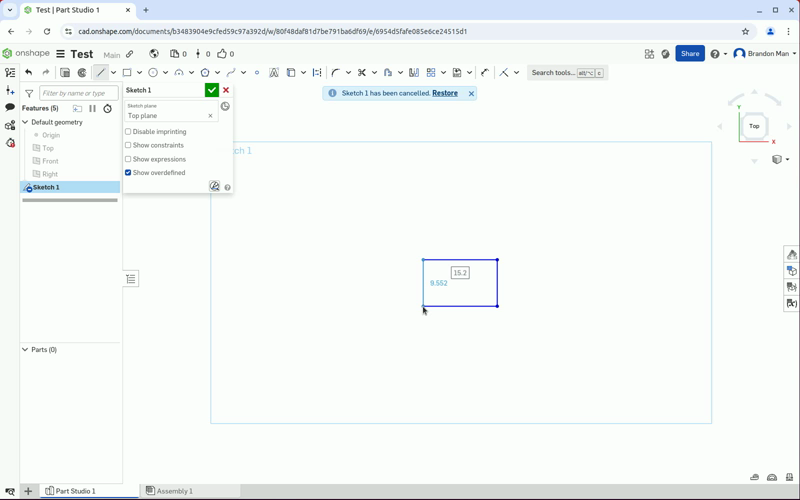
mouse_move(429, 296)
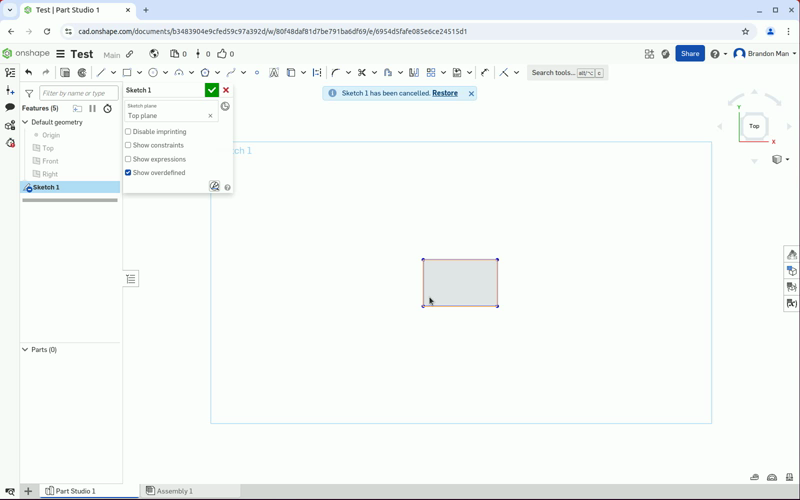
click(429, 296)
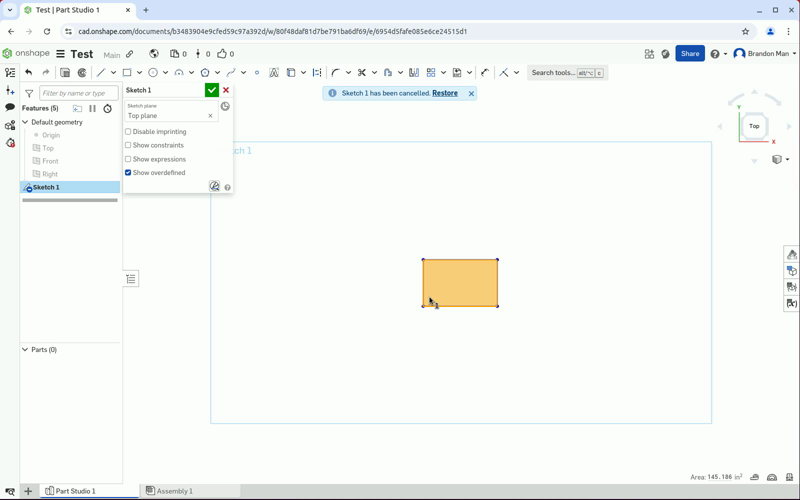
mouse_move(73, 352)
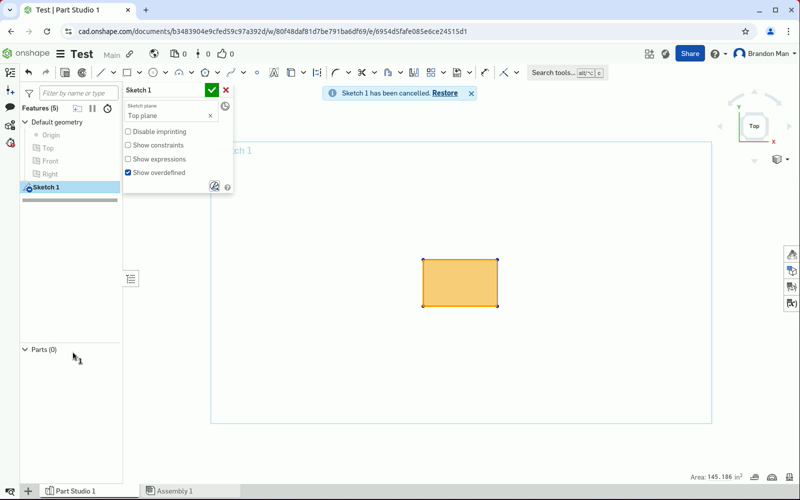
key(shift+y)
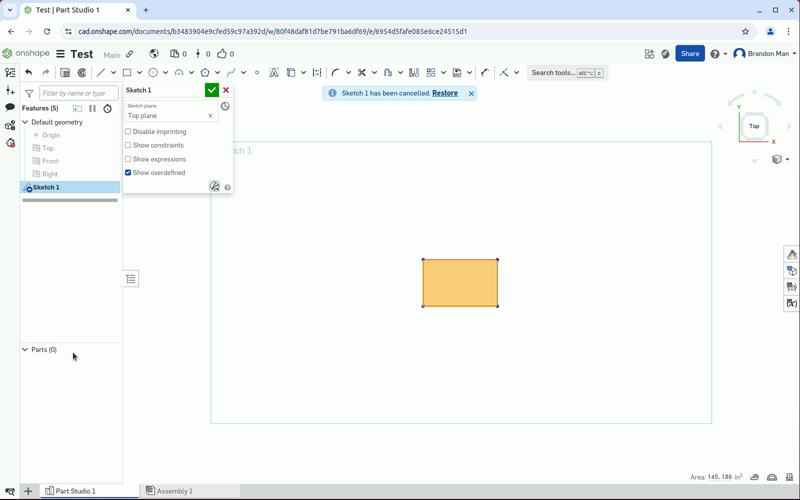
key(shift+e)
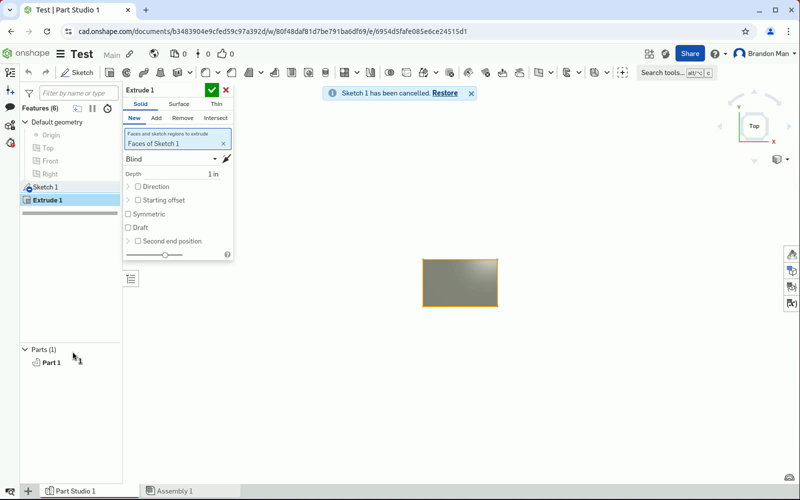
mouse_move(143, 106)
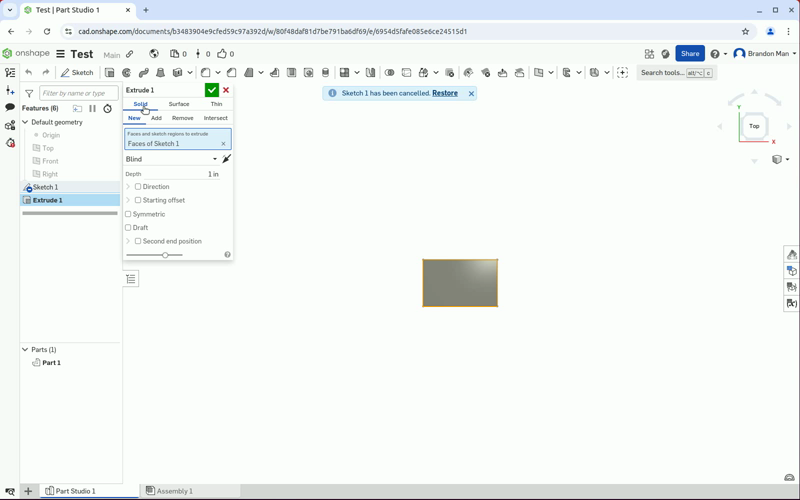
click(143, 106)
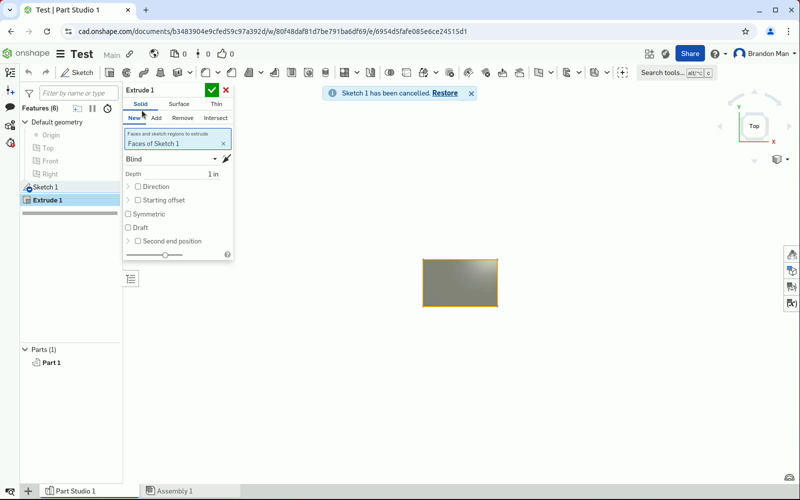
mouse_move(137, 120)
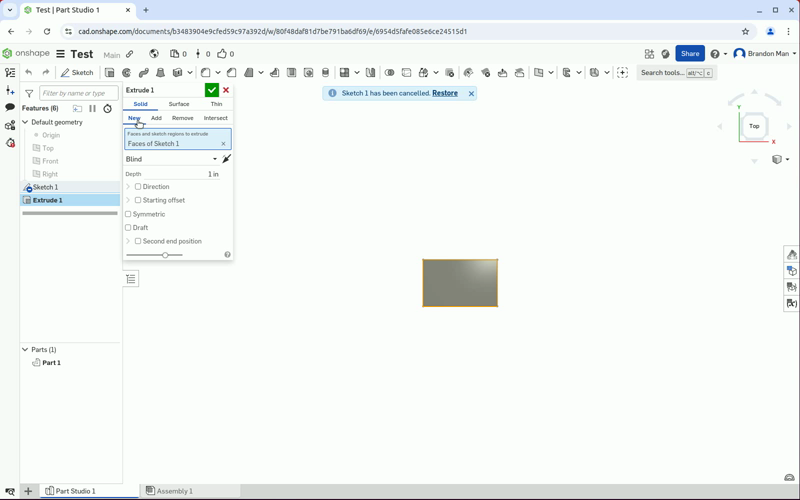
click(137, 120)
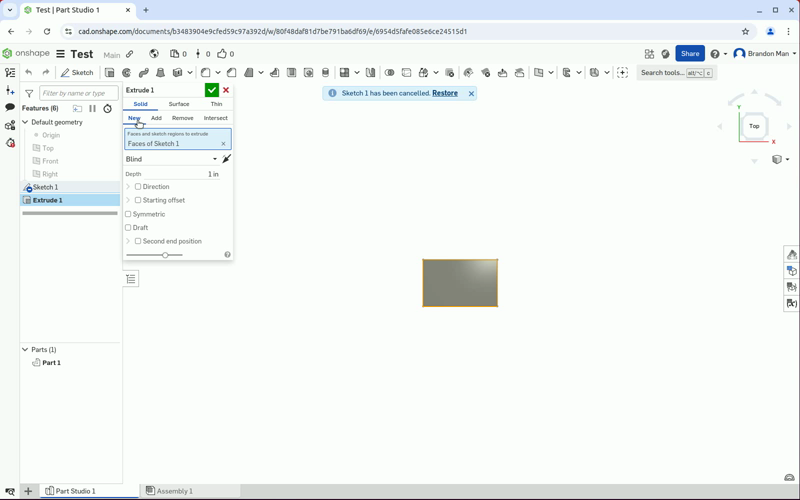
key(tab, 4)
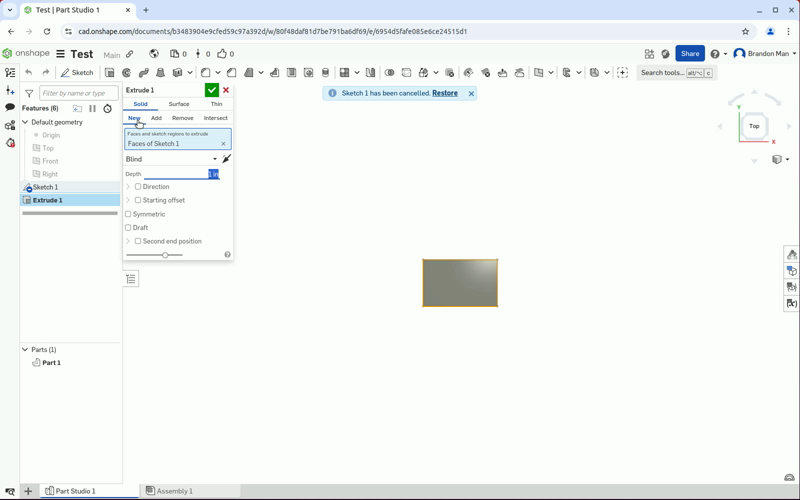
text(9.388)
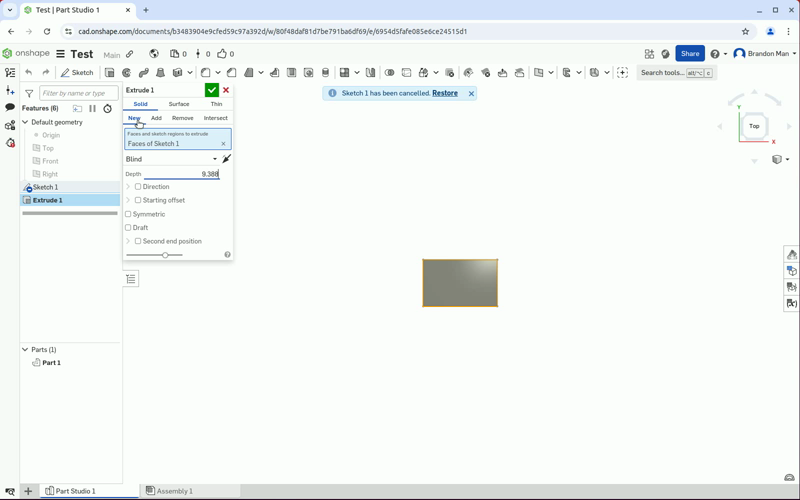
key(enter)
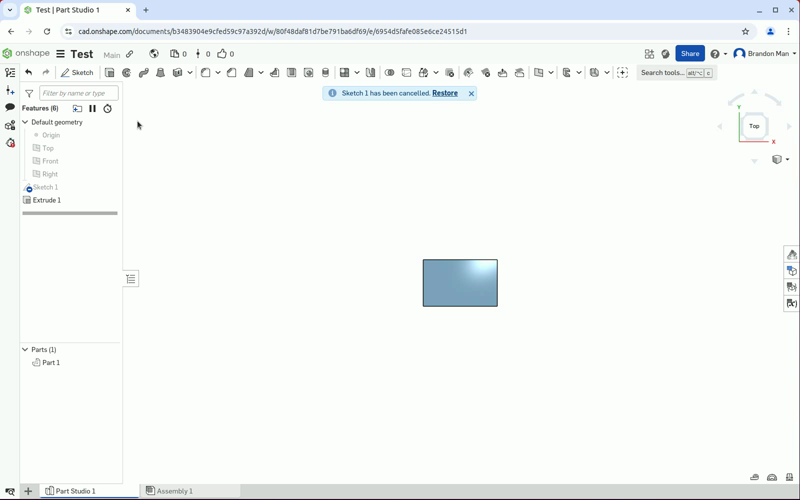
key(shift+h)
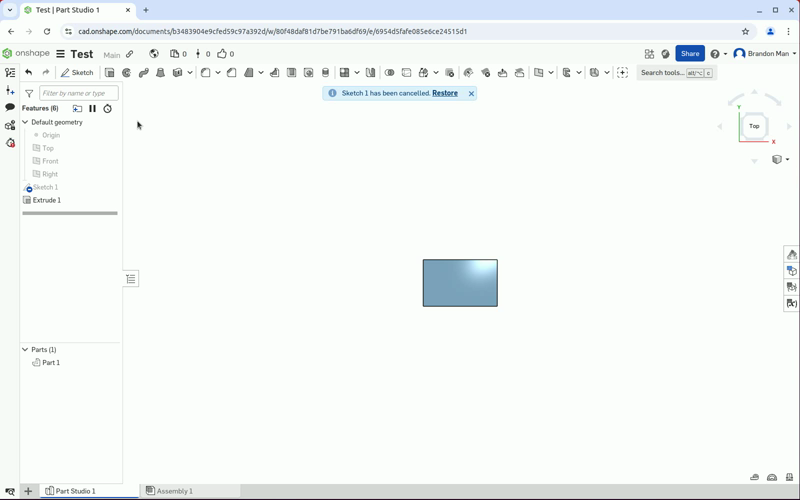
key(shift+h)
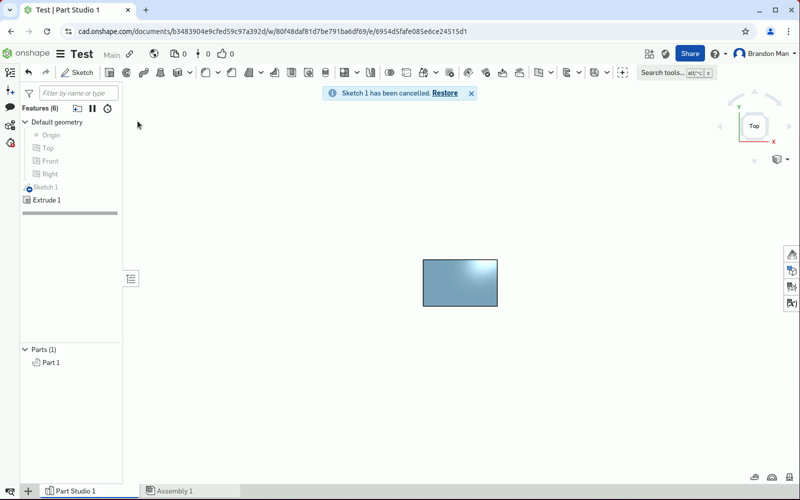
mouse_move(73, 189)
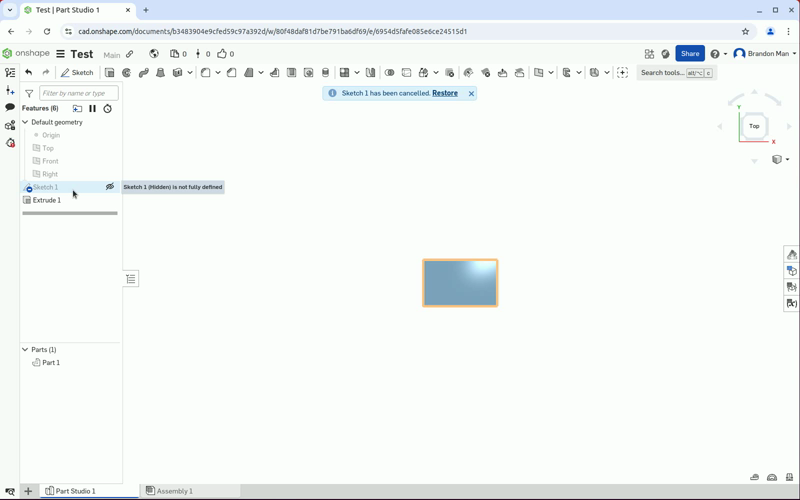
click(73, 189)
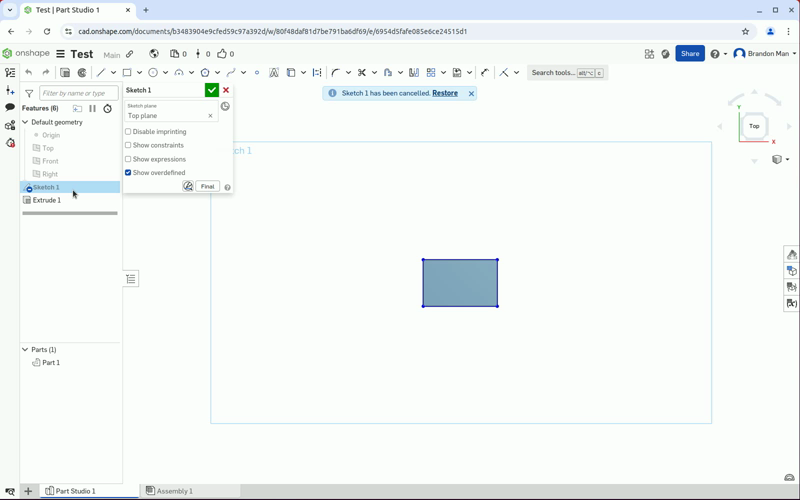
mouse_move(229, 92)
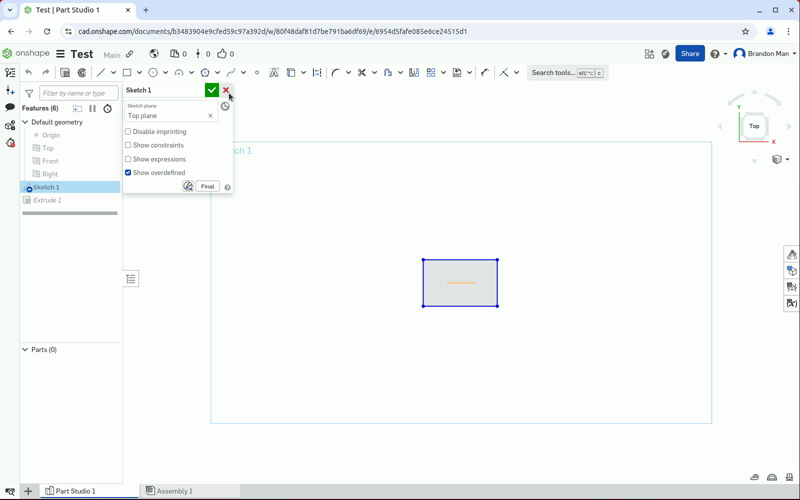
click(229, 92)
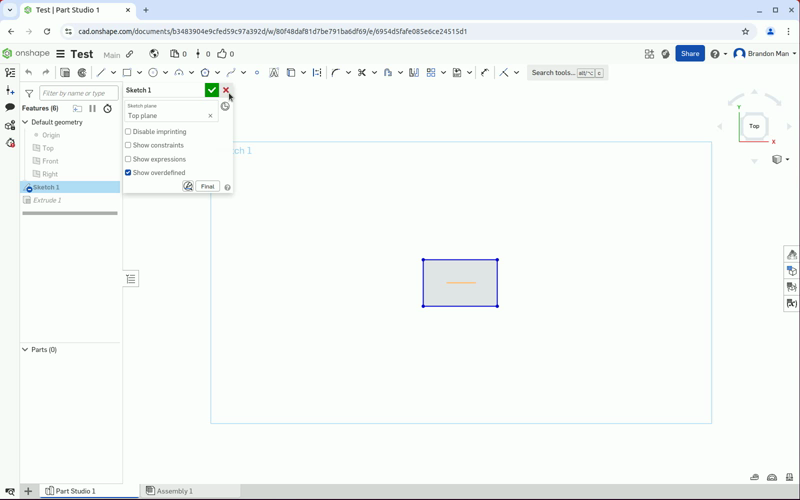
key(shift+s)
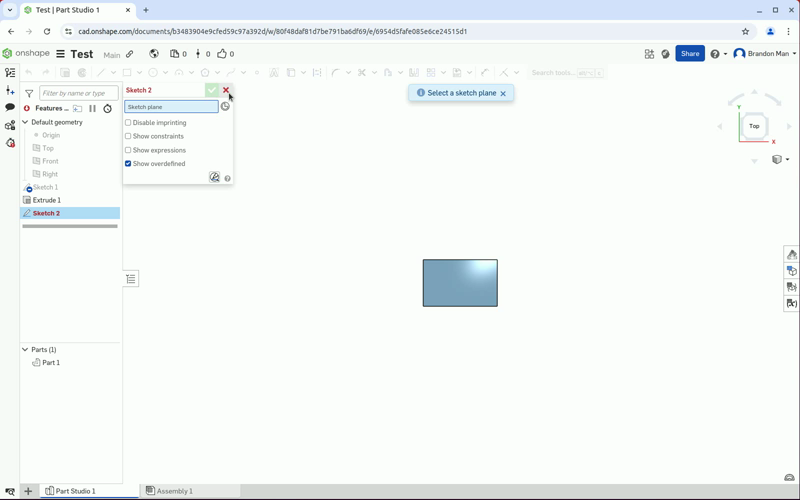
mouse_move(73, 150)
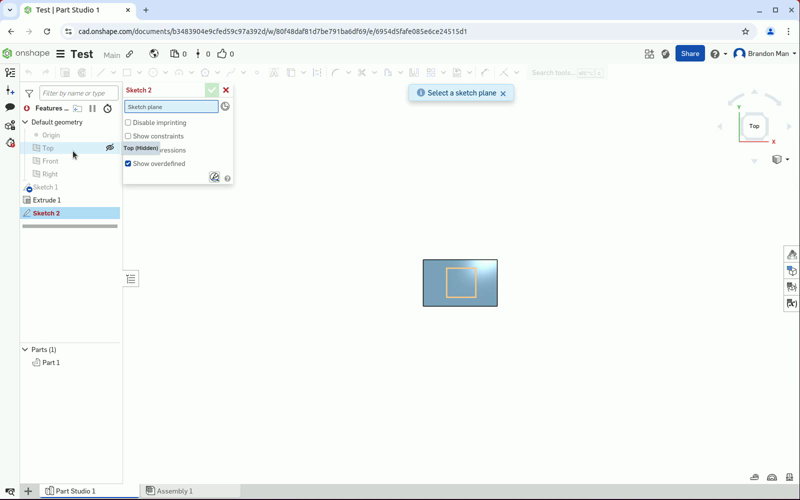
click(73, 150)
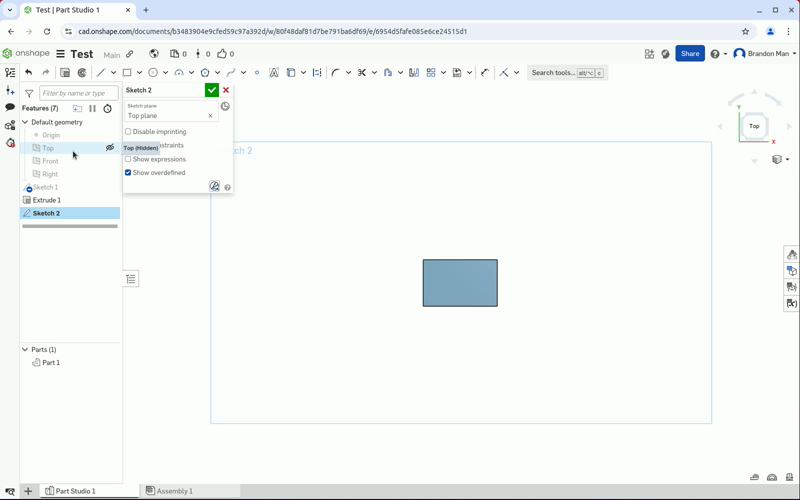
mouse_move(73, 352)
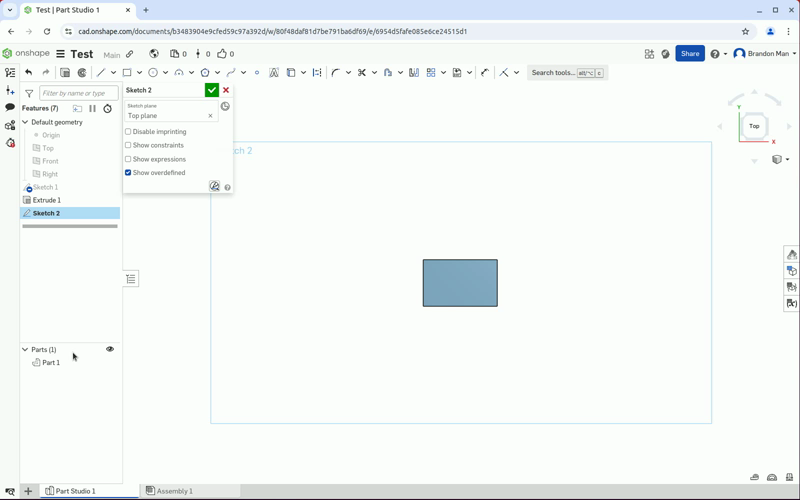
key(y)
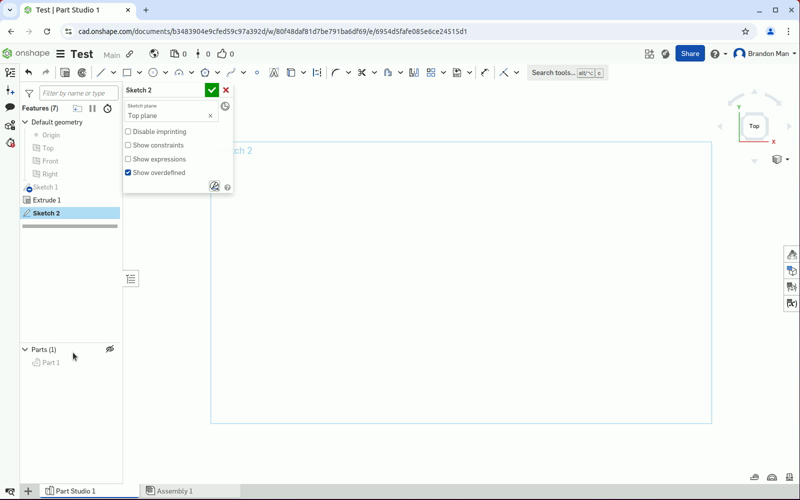
key(l)
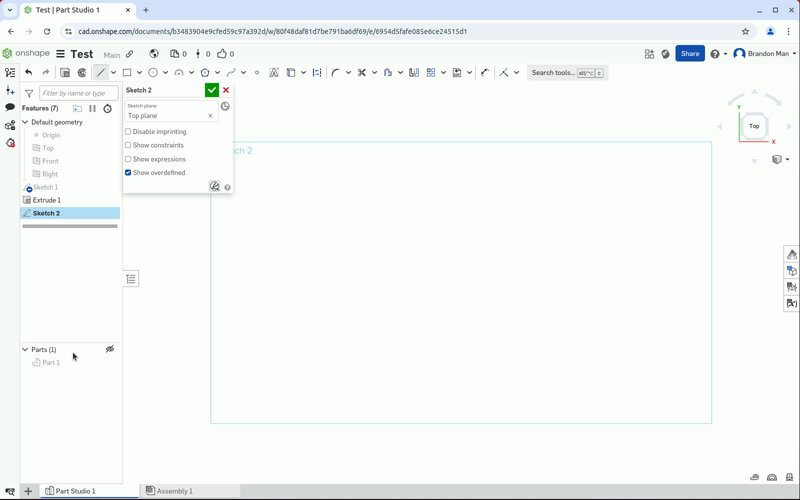
key_down(shift)
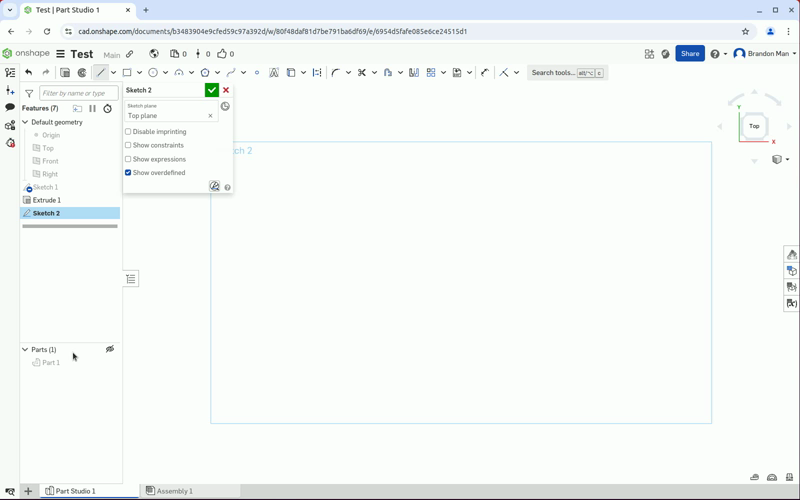
mouse_move(348, 259)
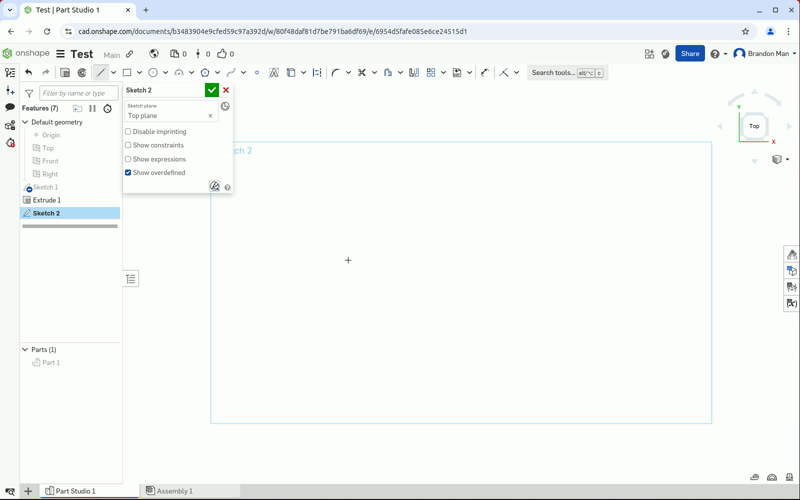
click(348, 259)
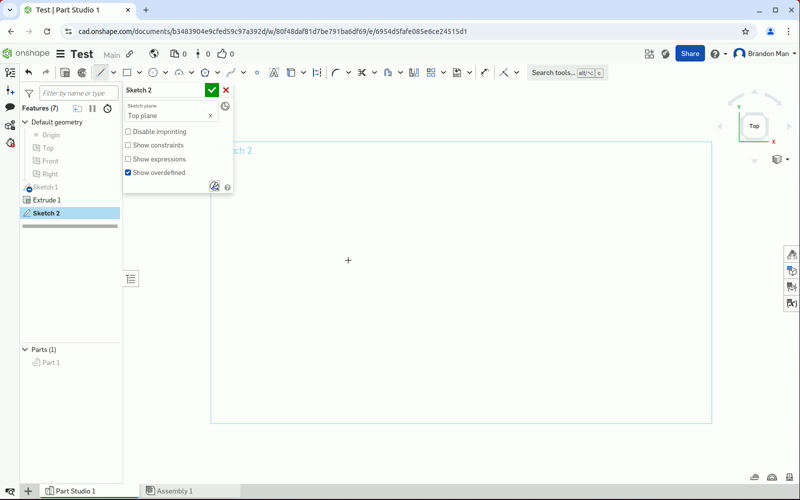
key_up(shift)
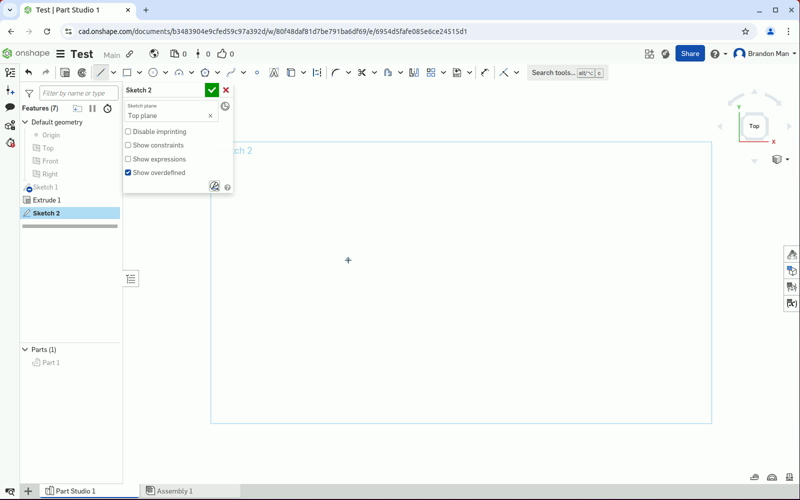
key_down(shift)
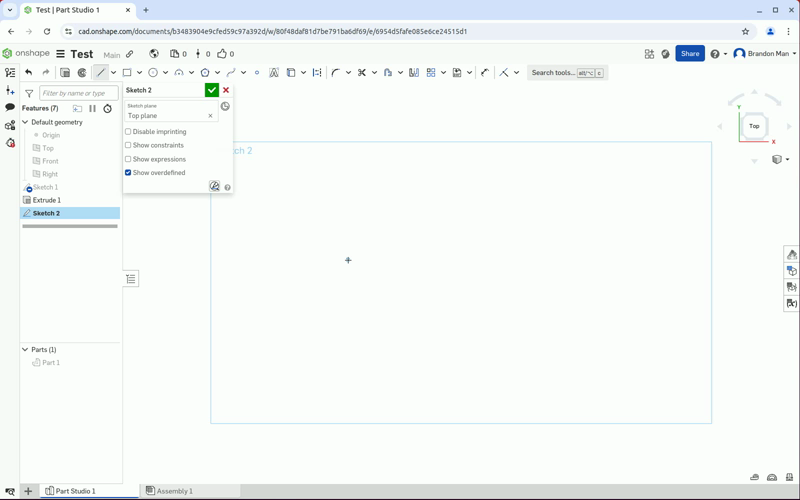
mouse_move(422, 259)
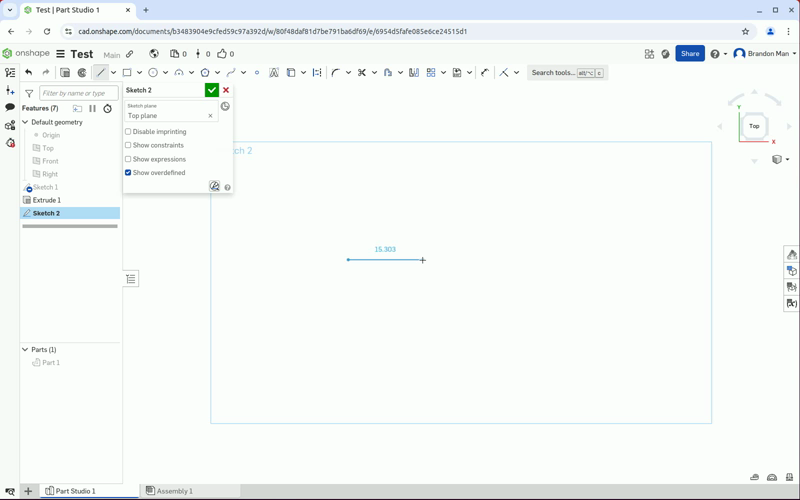
click(422, 259)
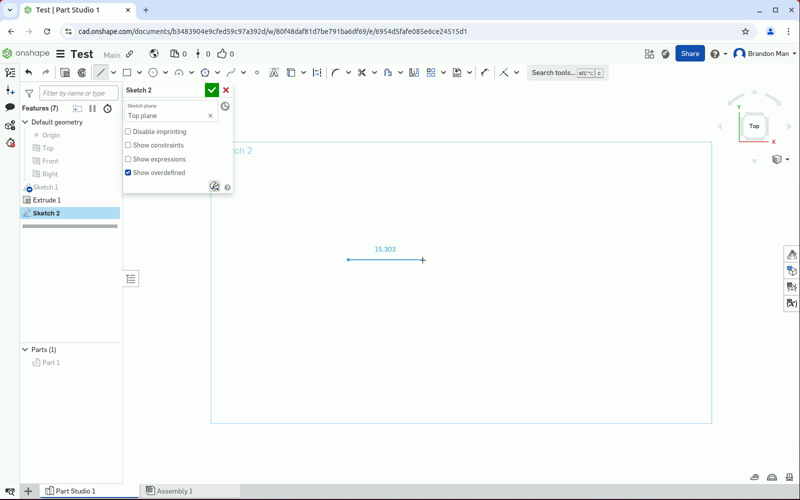
key_up(shift)
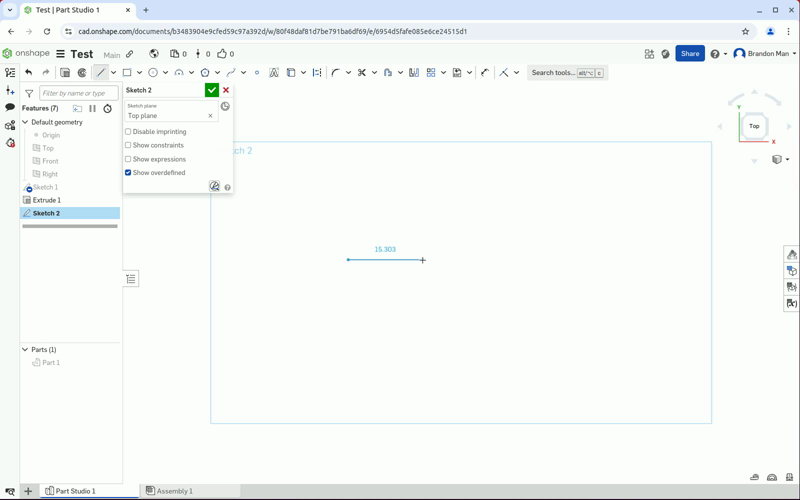
key_down(shift)
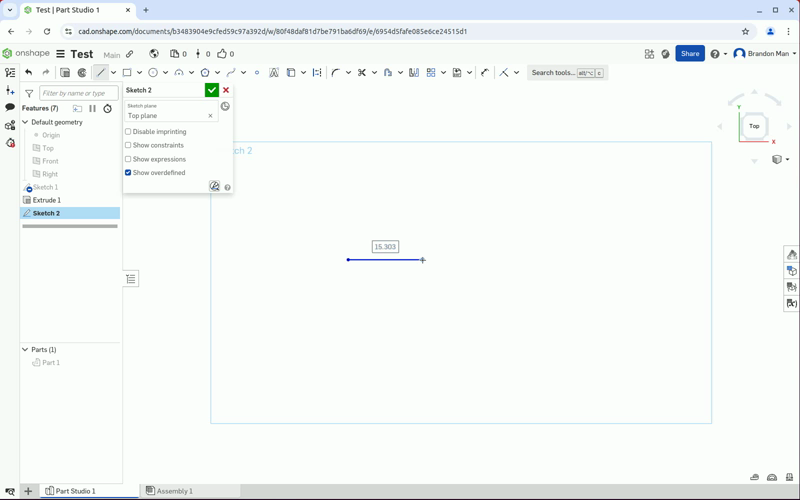
mouse_move(497, 259)
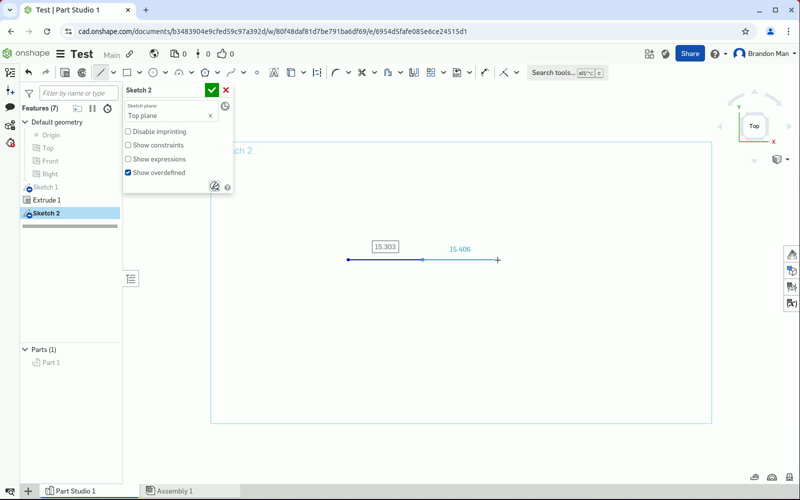
click(497, 259)
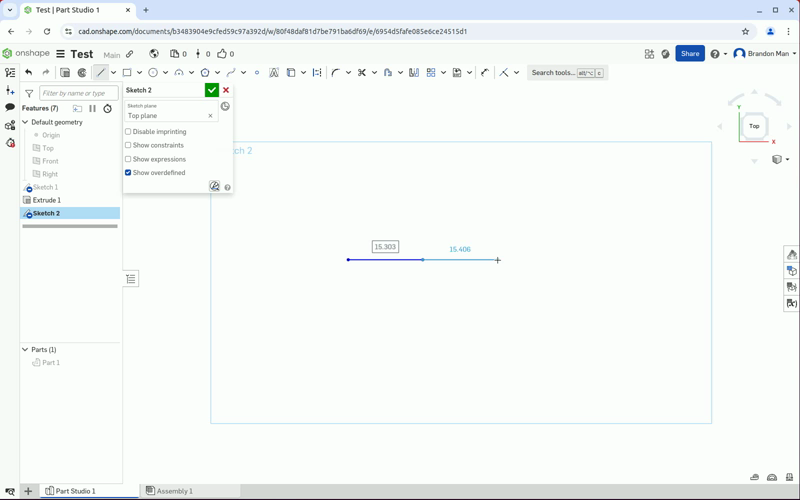
key_up(shift)
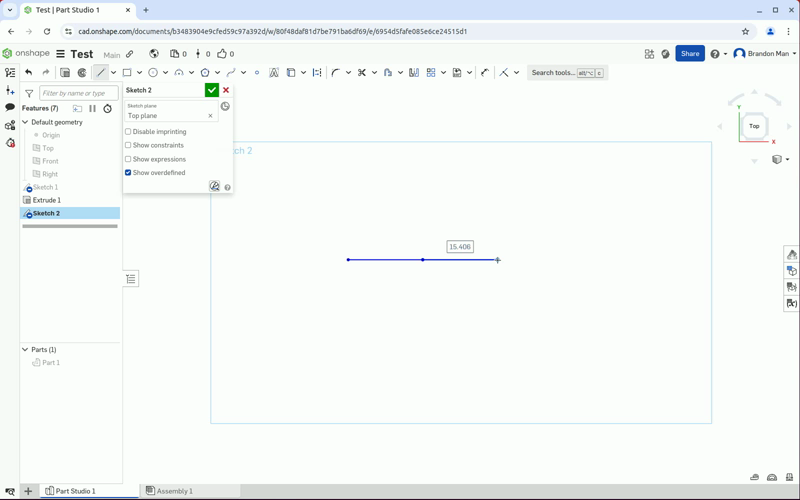
key_down(shift)
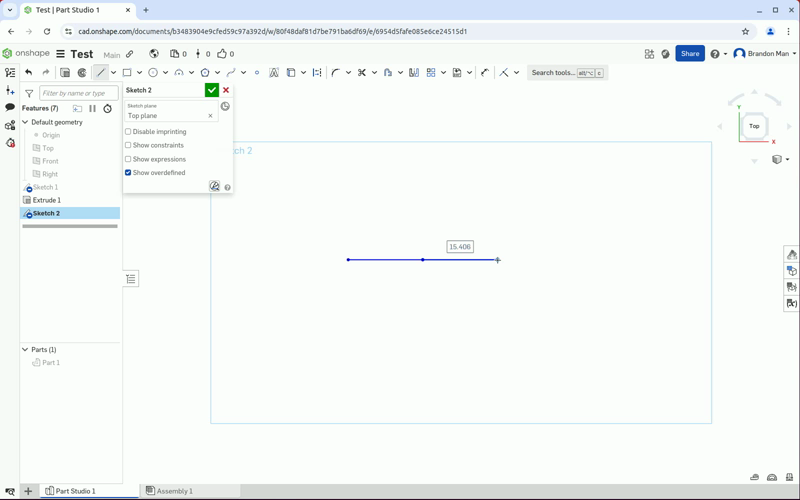
mouse_move(527, 259)
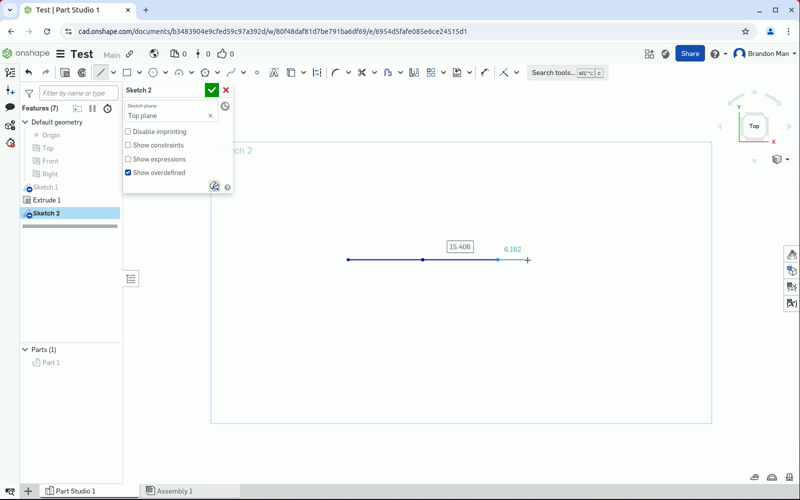
mouse_move(534, 259)
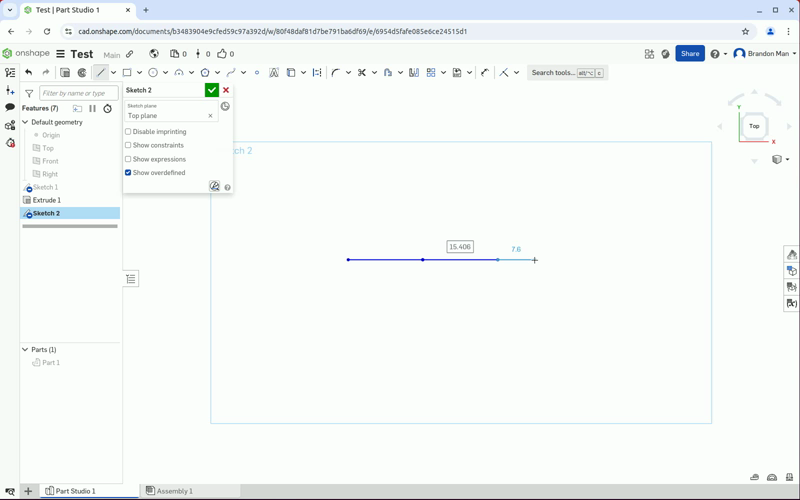
click(534, 259)
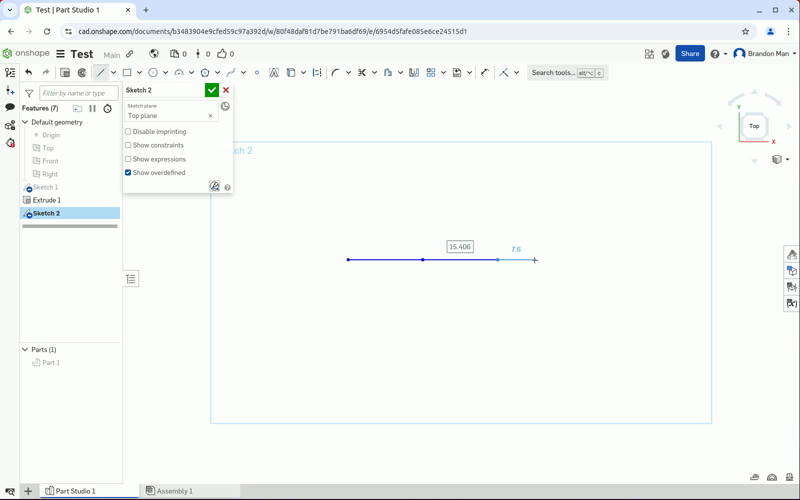
key_up(shift)
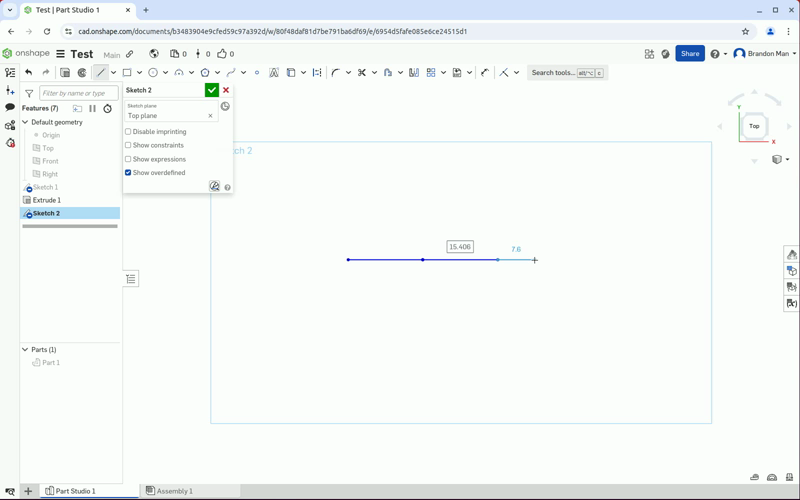
key_down(shift)
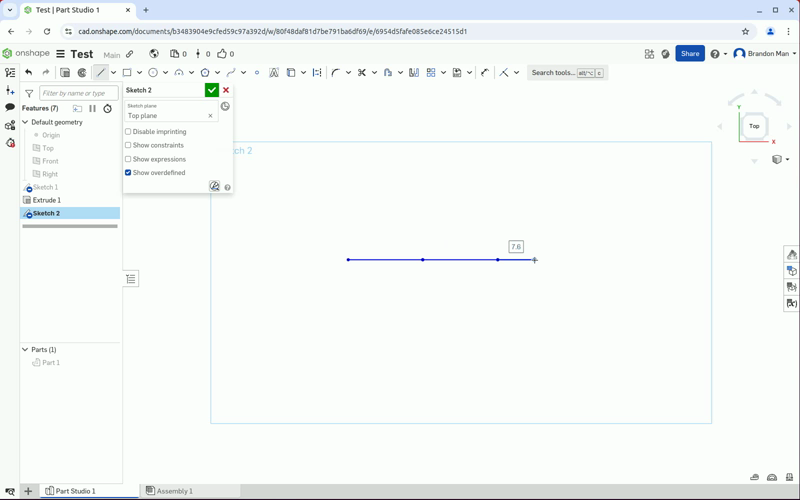
mouse_move(564, 259)
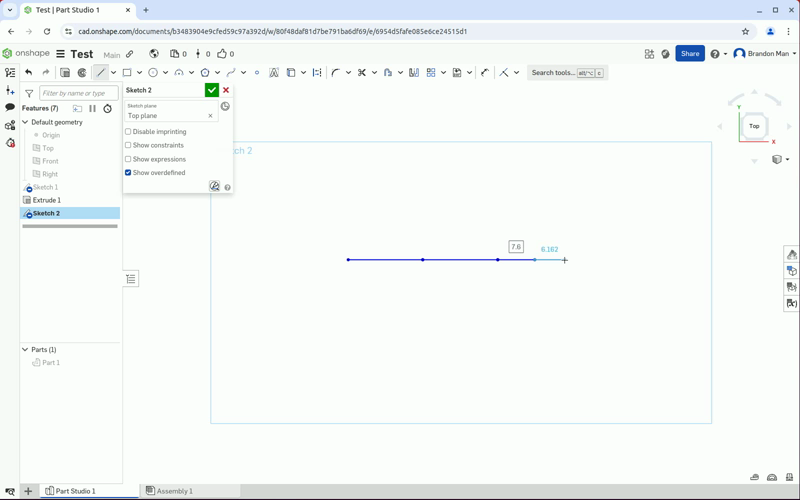
mouse_move(534, 249)
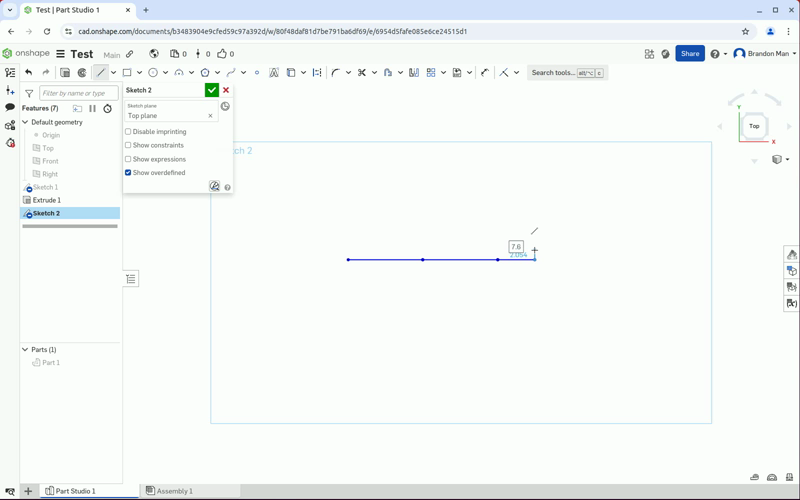
click(534, 249)
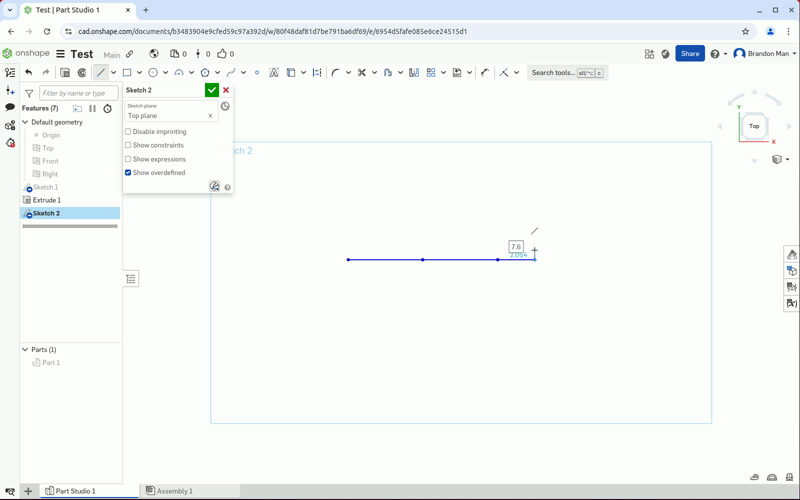
key_up(shift)
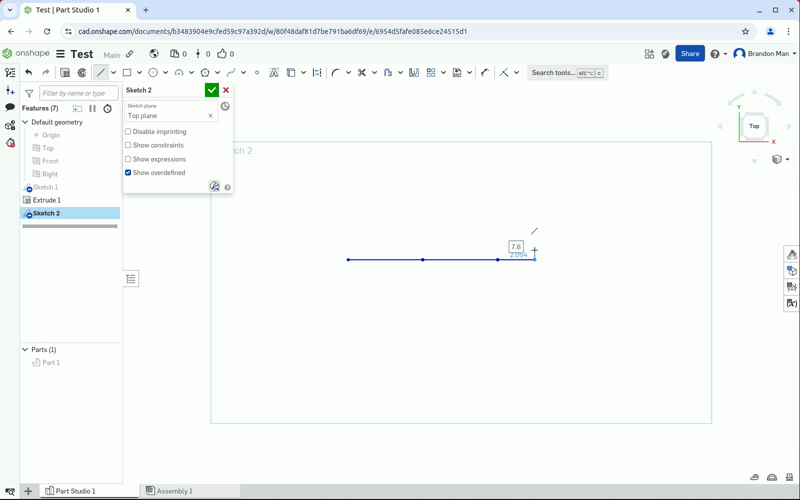
key_down(shift)
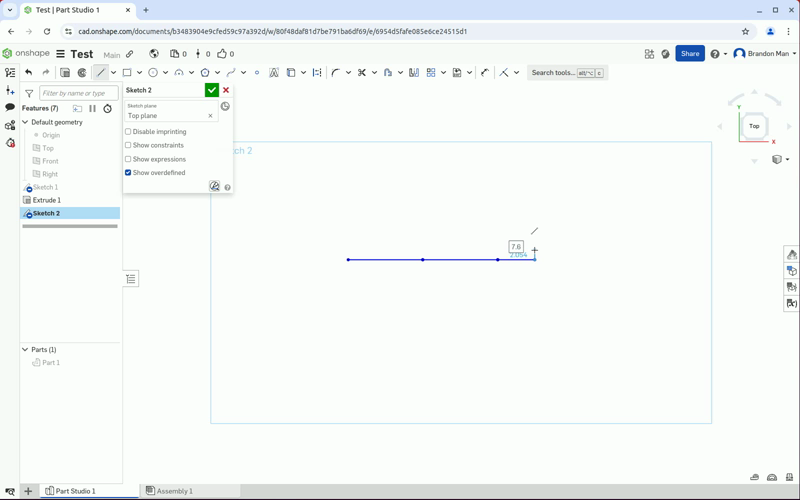
mouse_move(564, 249)
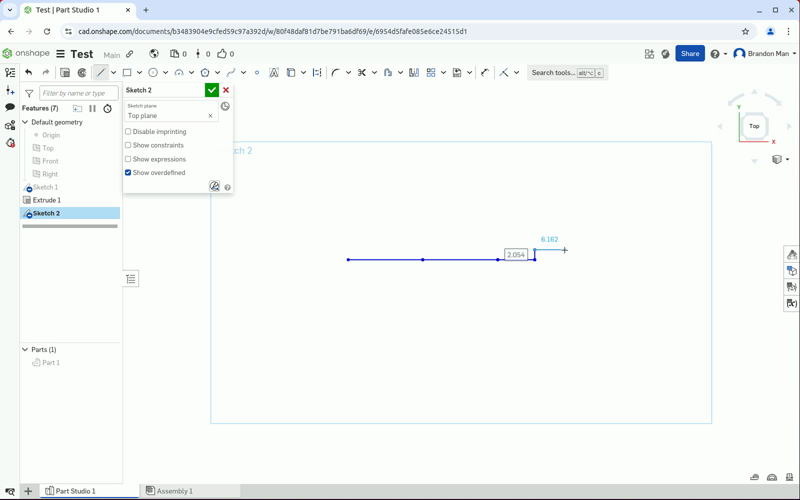
mouse_move(497, 249)
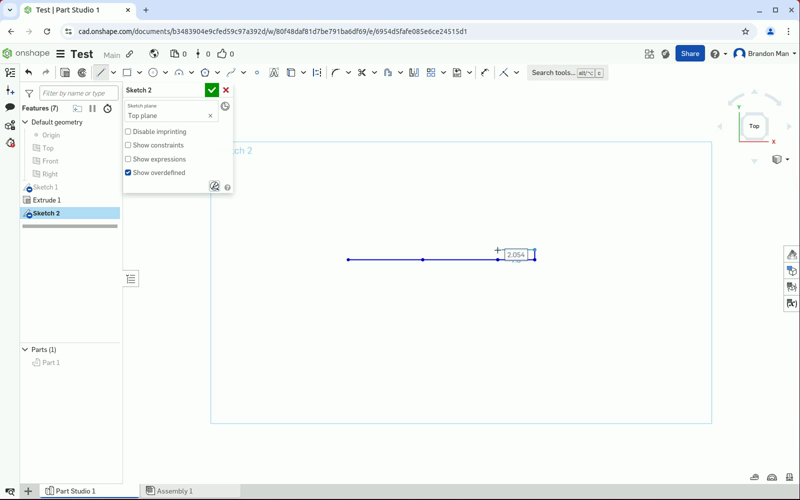
click(497, 249)
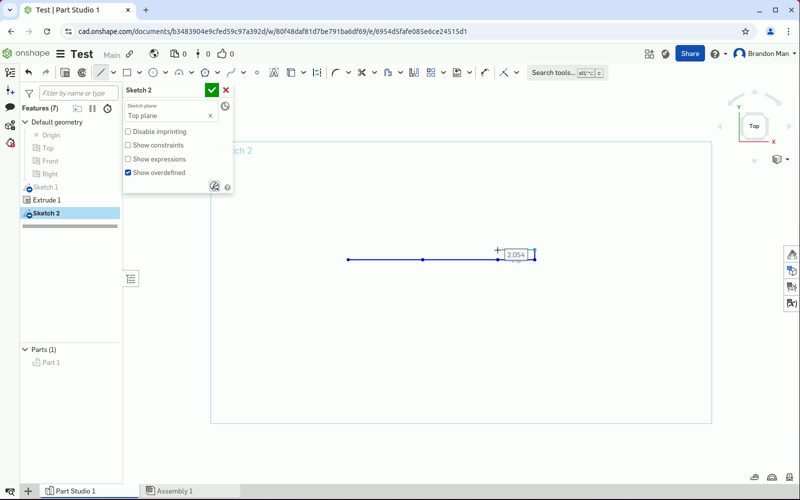
key_up(shift)
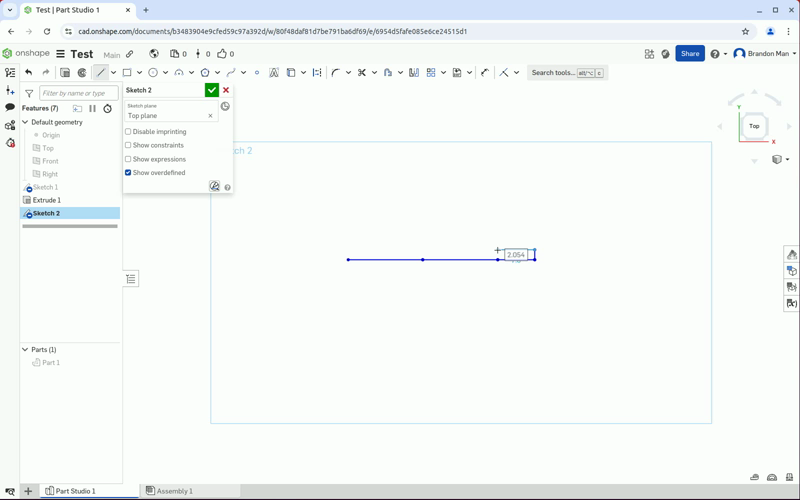
key_down(shift)
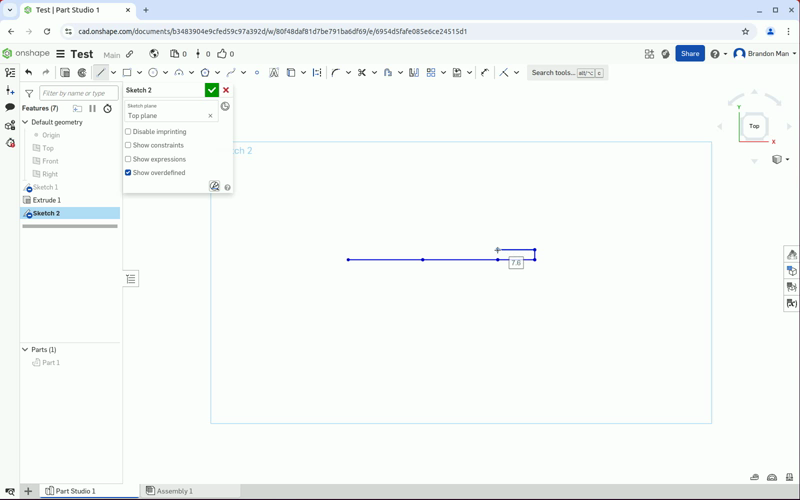
mouse_move(422, 249)
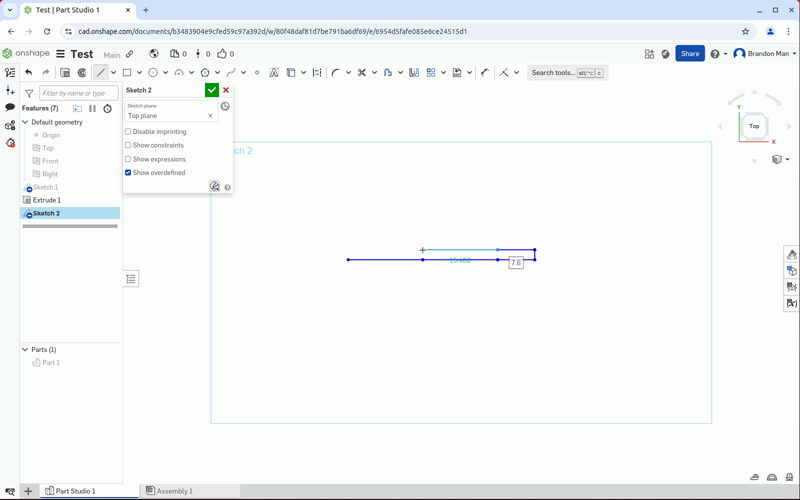
click(422, 249)
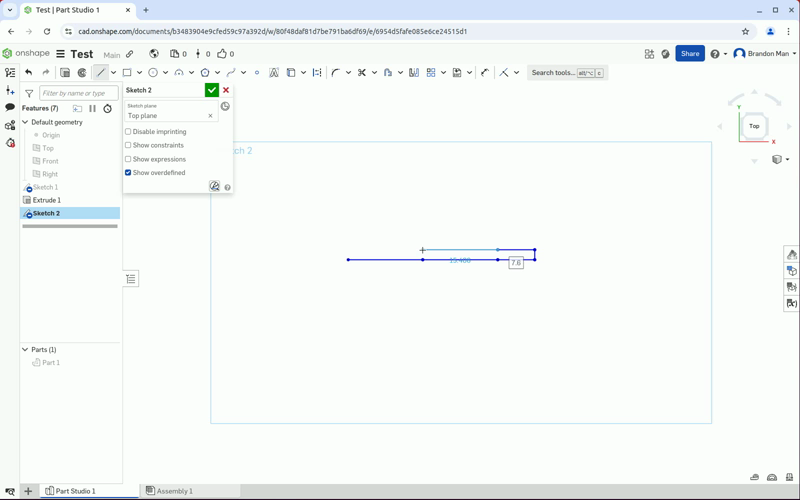
key_up(shift)
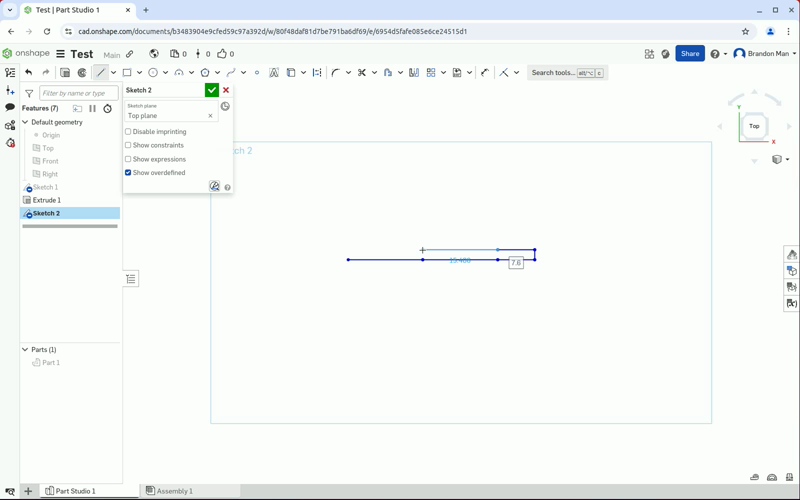
key_down(shift)
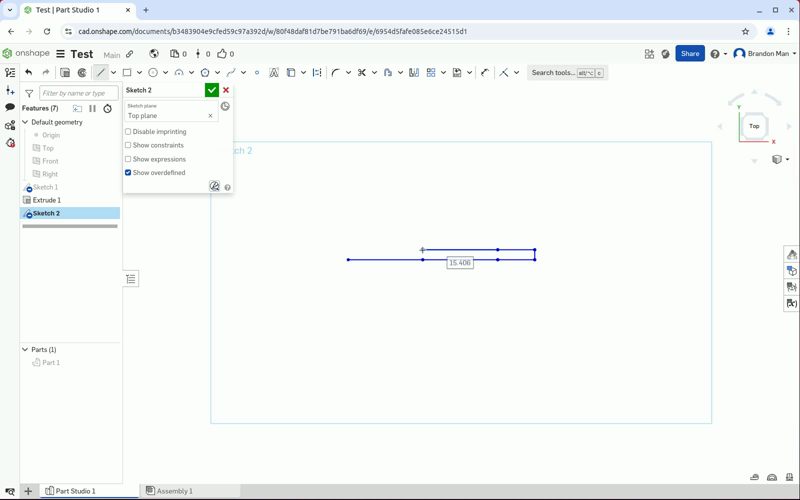
mouse_move(348, 249)
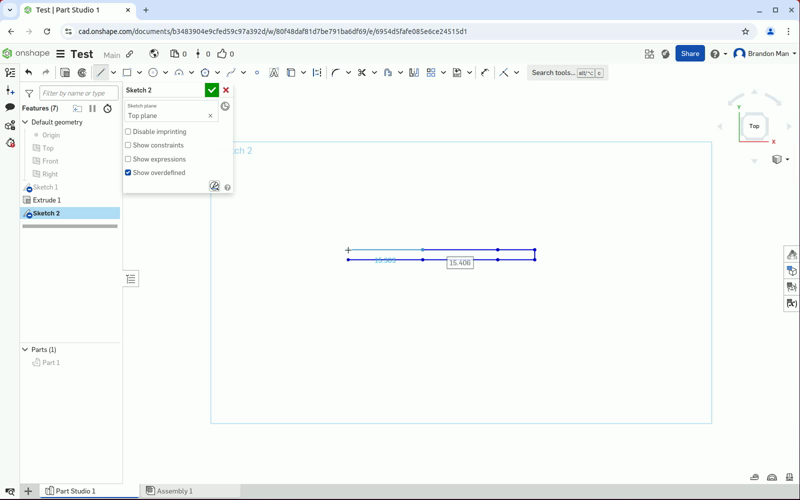
click(348, 249)
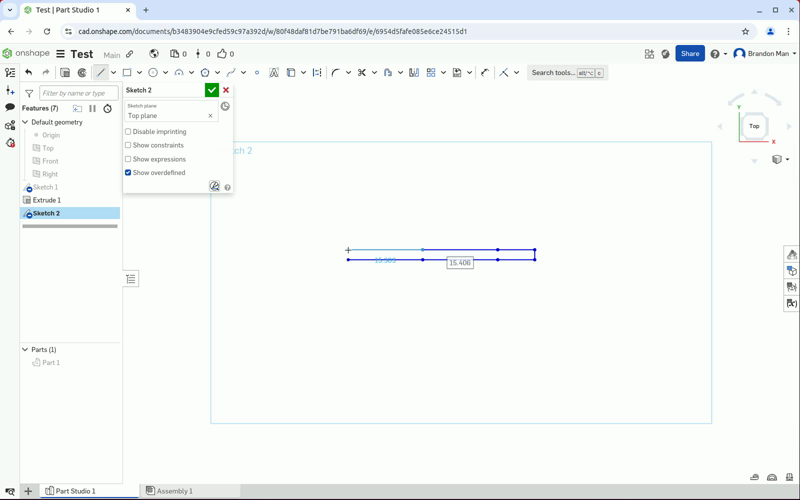
key_up(shift)
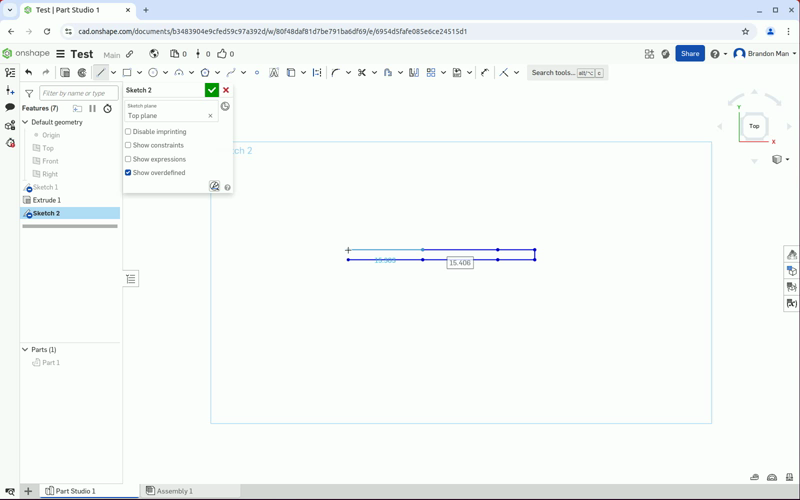
mouse_move(378, 249)
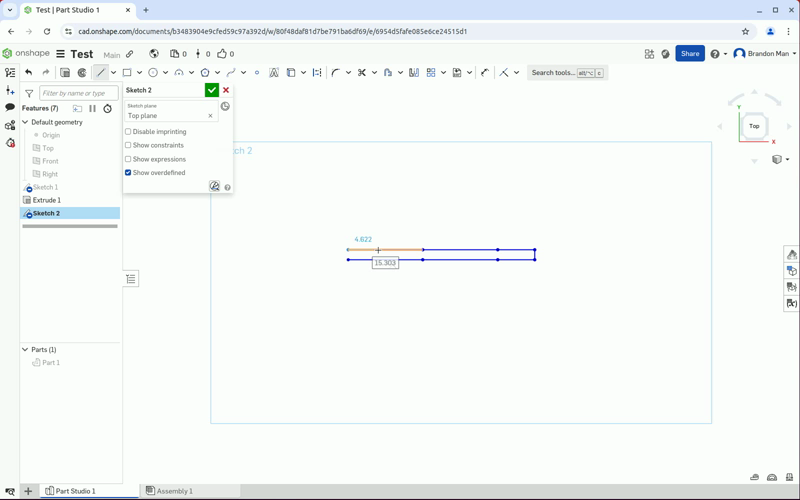
key_down(shift)
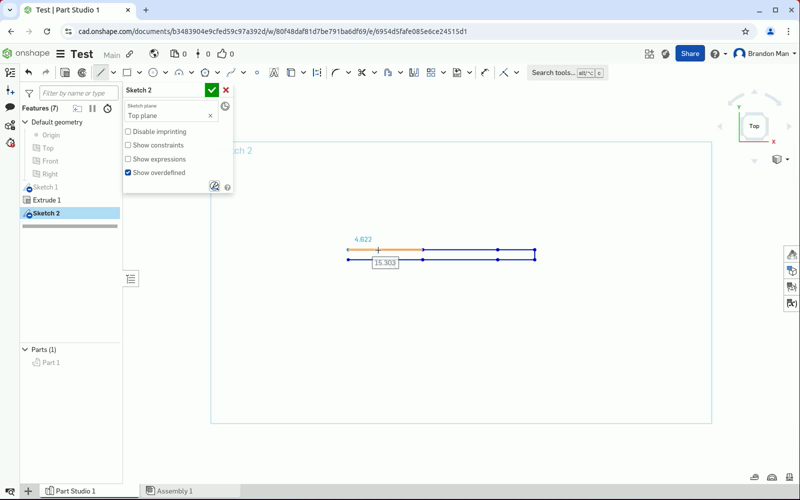
mouse_move(348, 259)
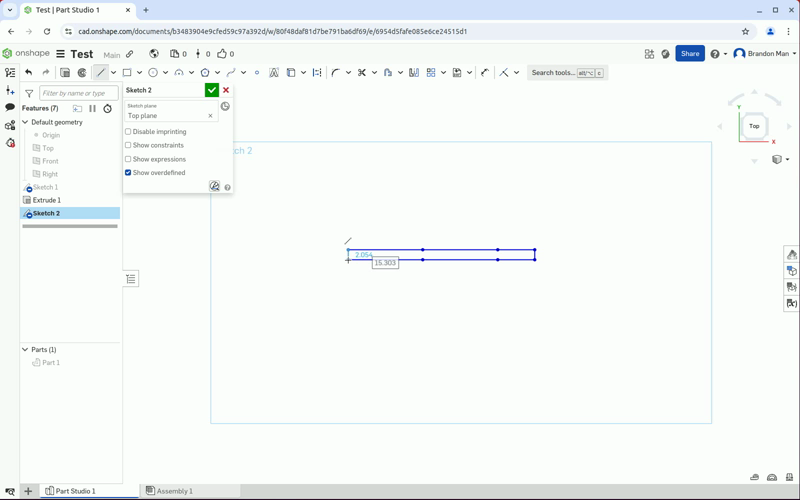
key_up(shift)
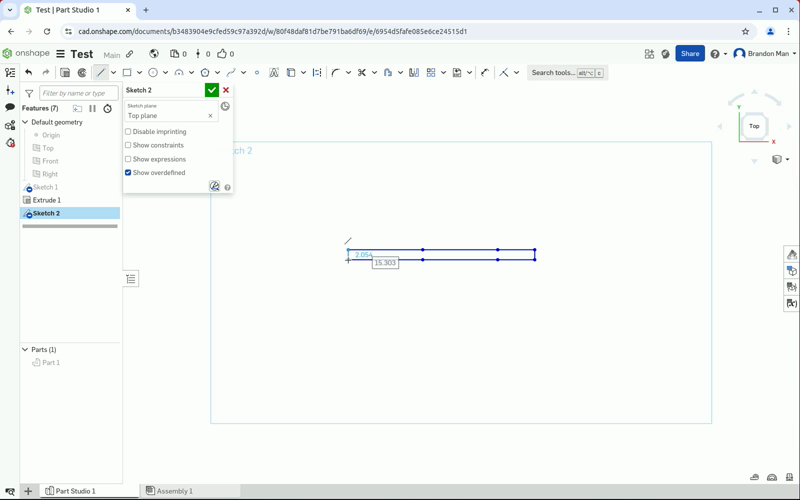
click(348, 259)
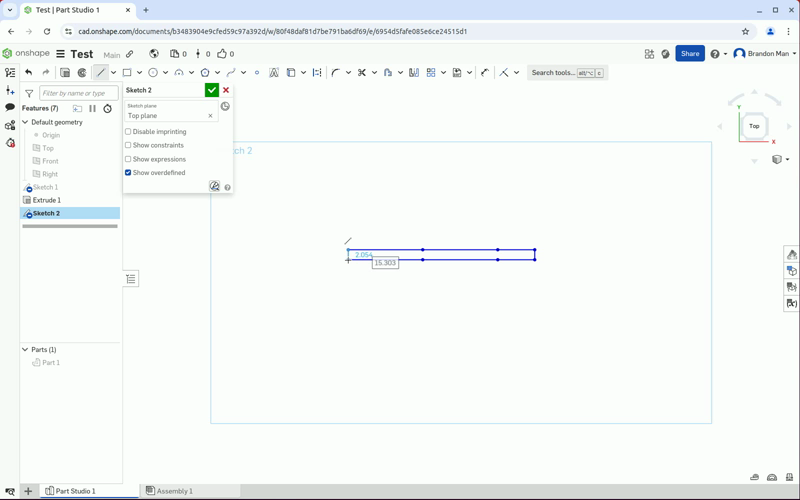
key(esc)
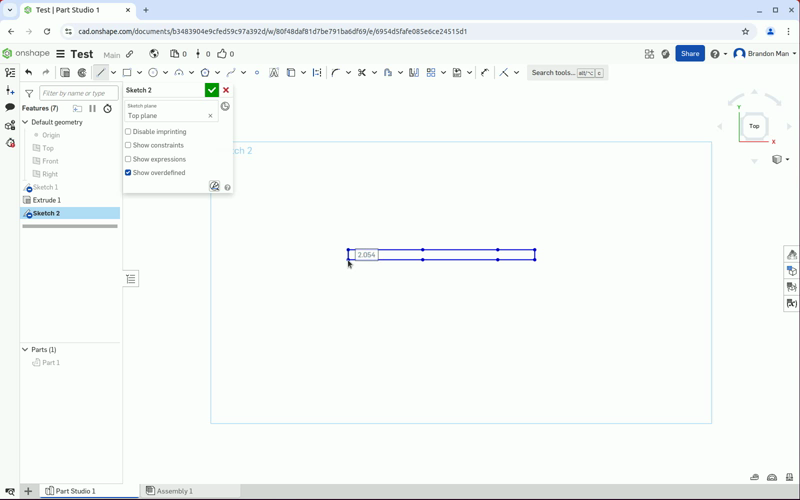
mouse_move(440, 256)
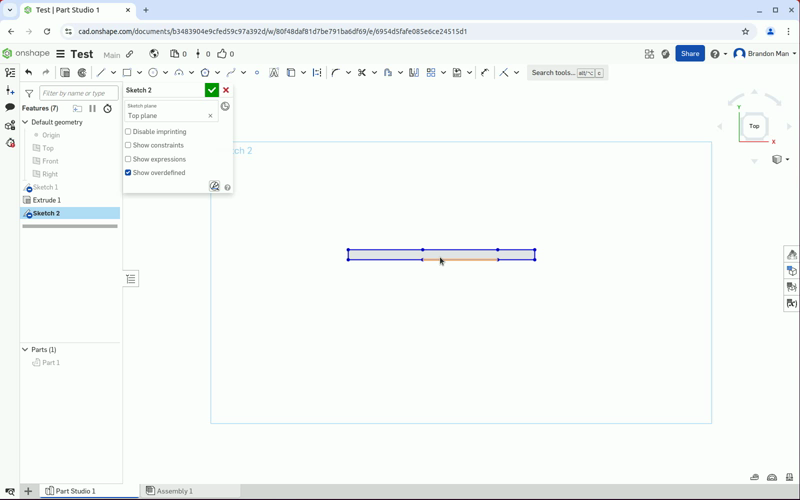
click(440, 256)
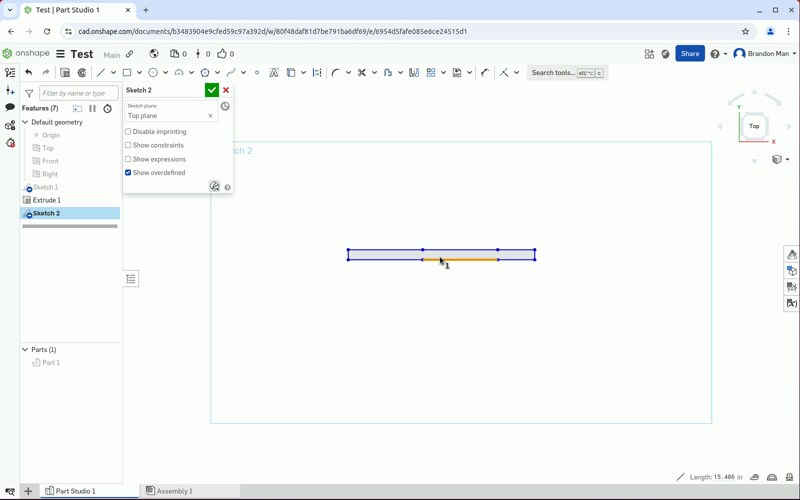
mouse_move(73, 352)
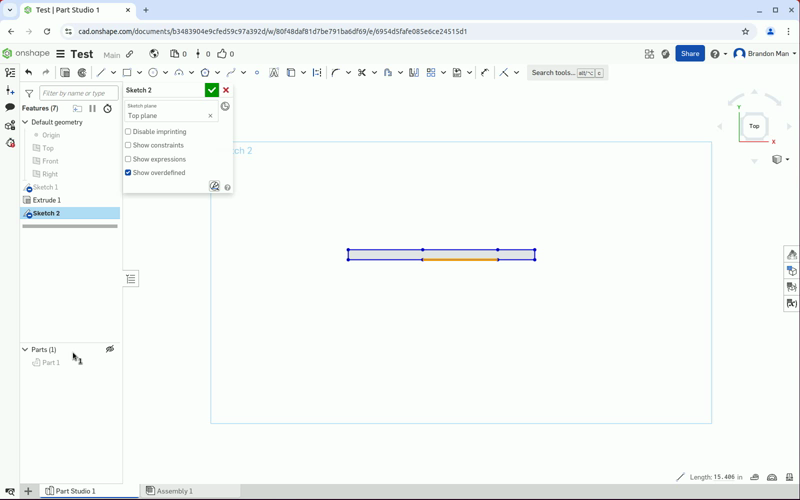
key(shift+y)
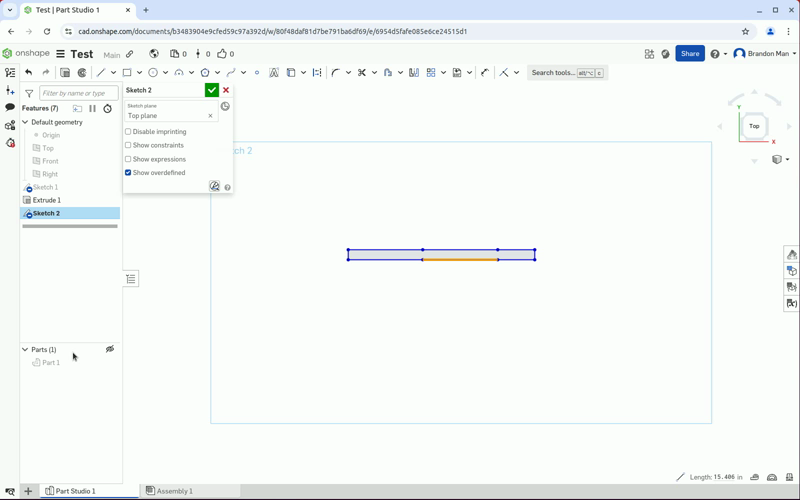
key(shift+e)
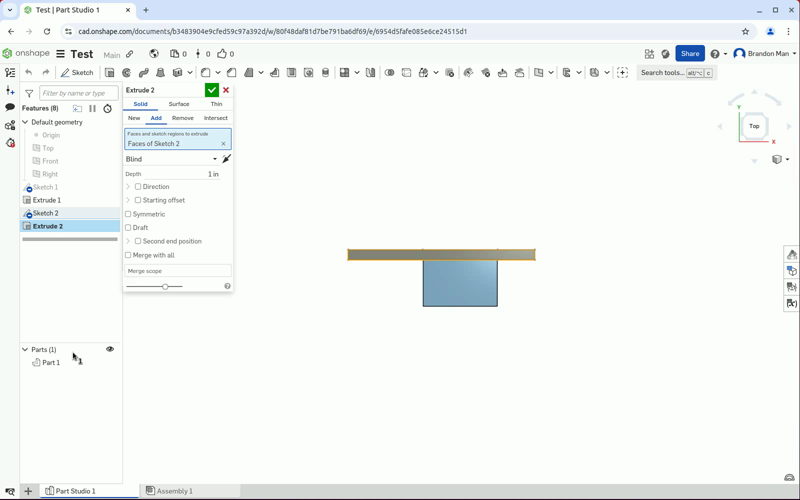
mouse_move(143, 106)
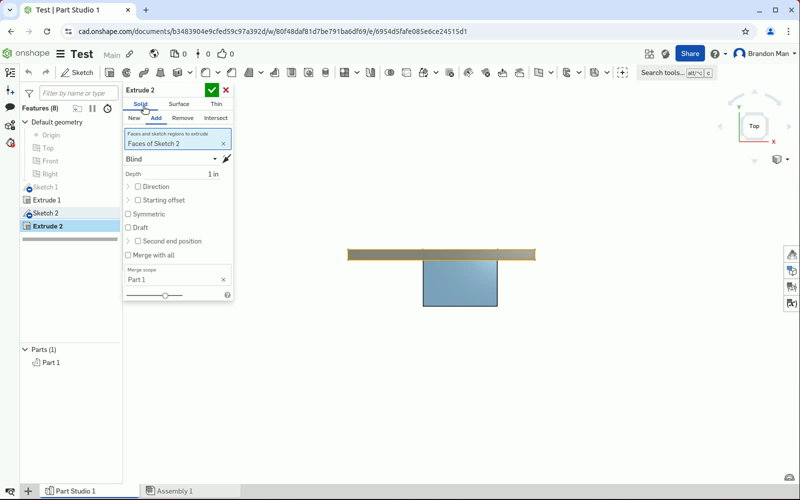
click(143, 106)
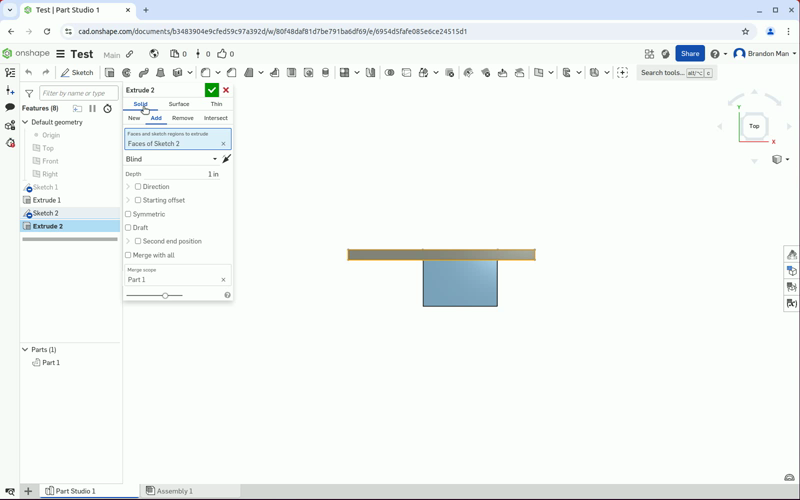
mouse_move(137, 120)
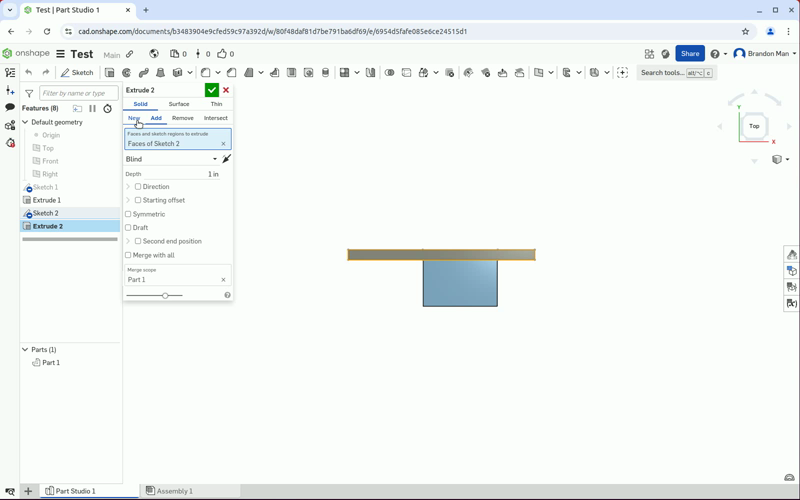
click(137, 120)
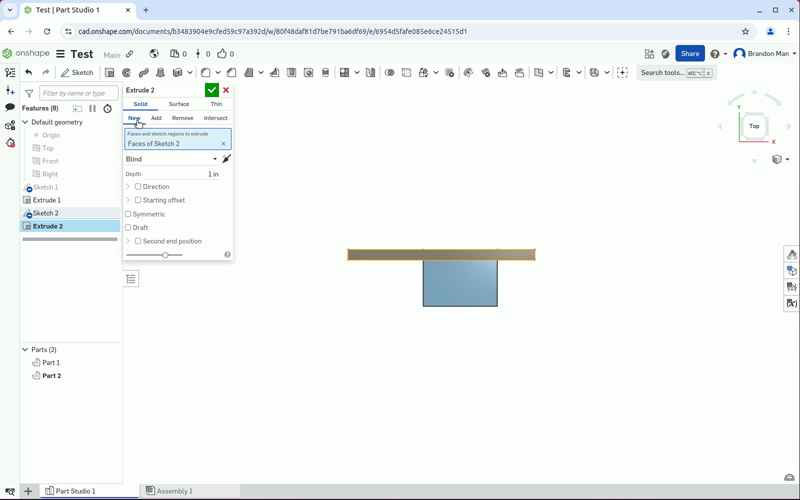
key(tab, 4)
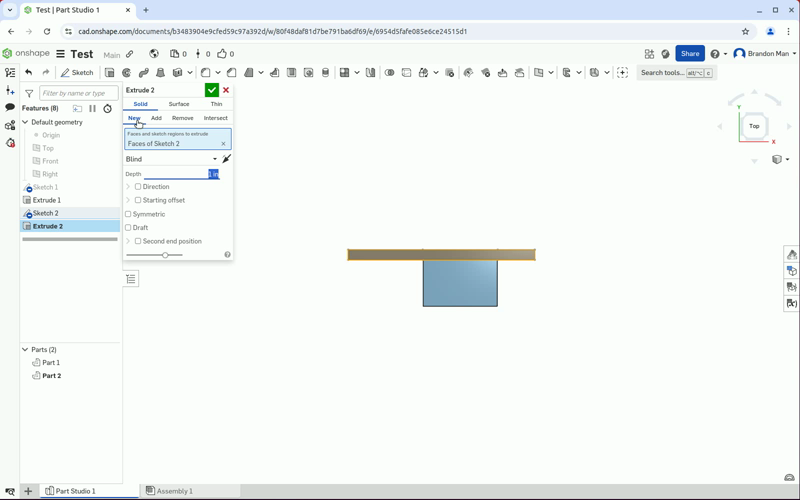
text(9.388)
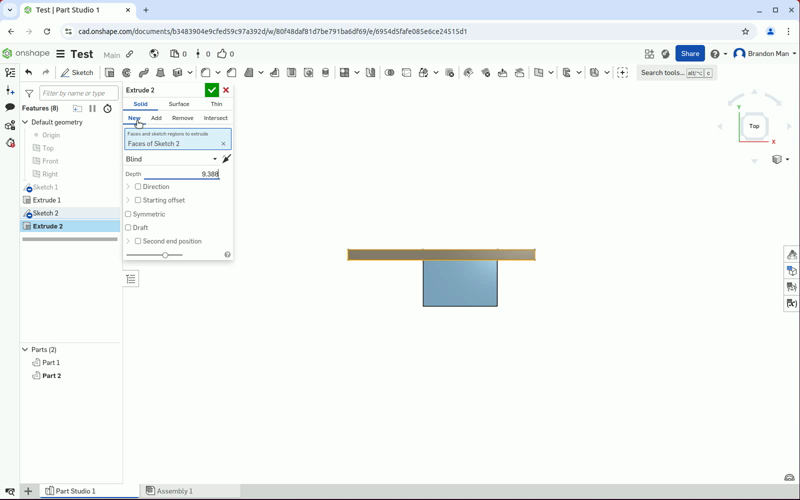
key(enter)
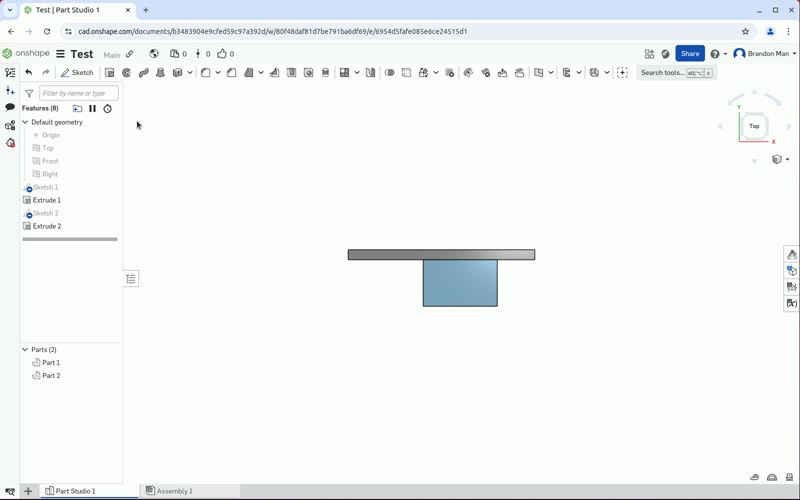
key(shift+h)
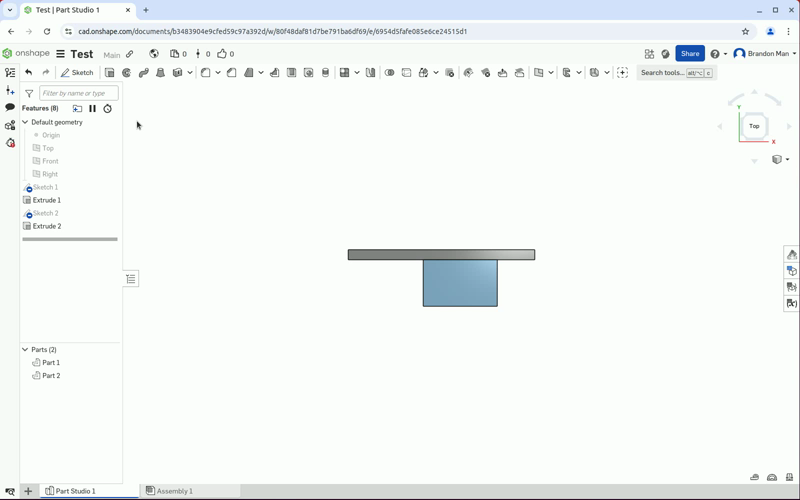
key(shift+h)
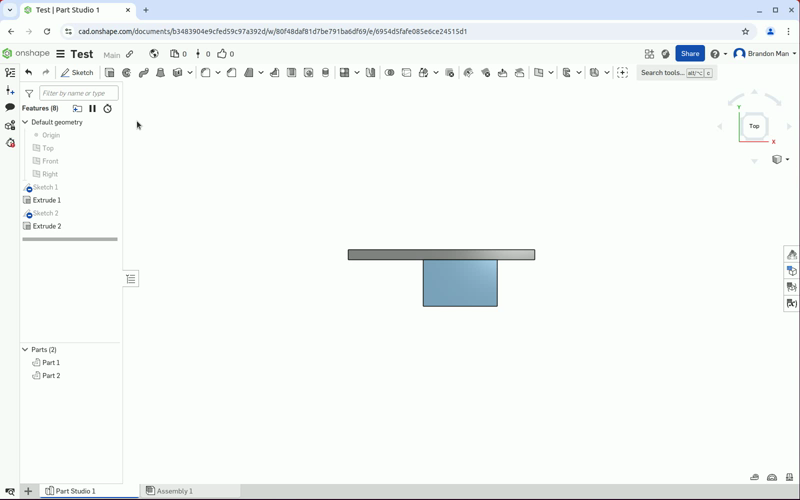
mouse_move(73, 189)
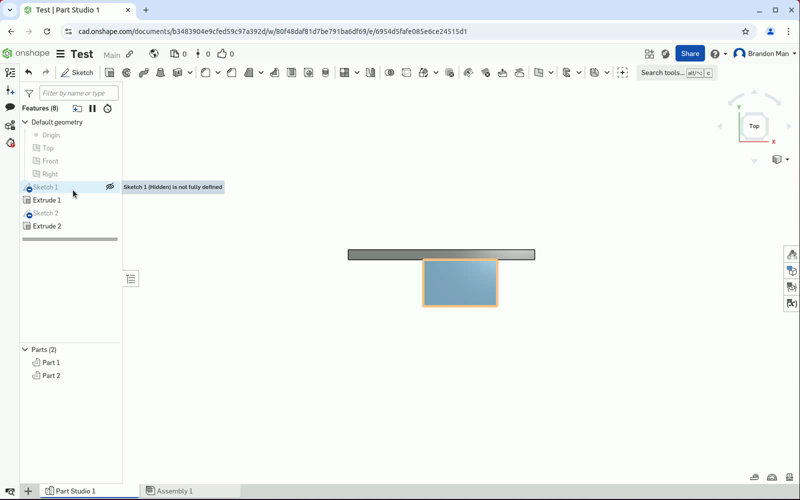
click(73, 189)
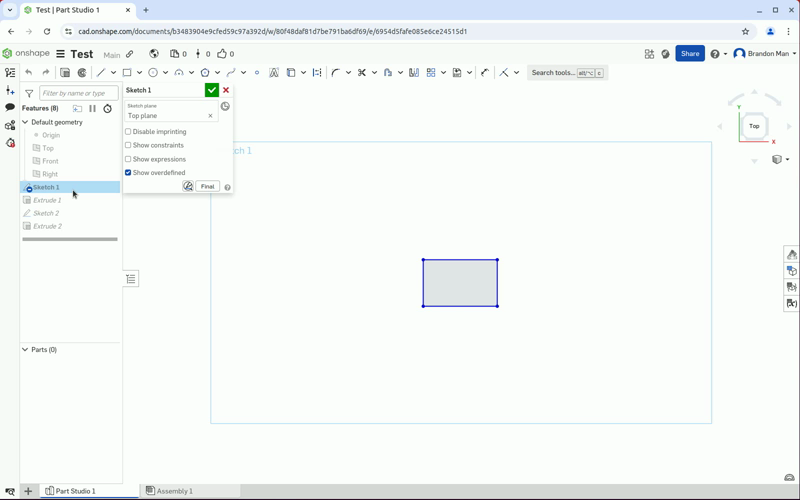
mouse_move(229, 92)
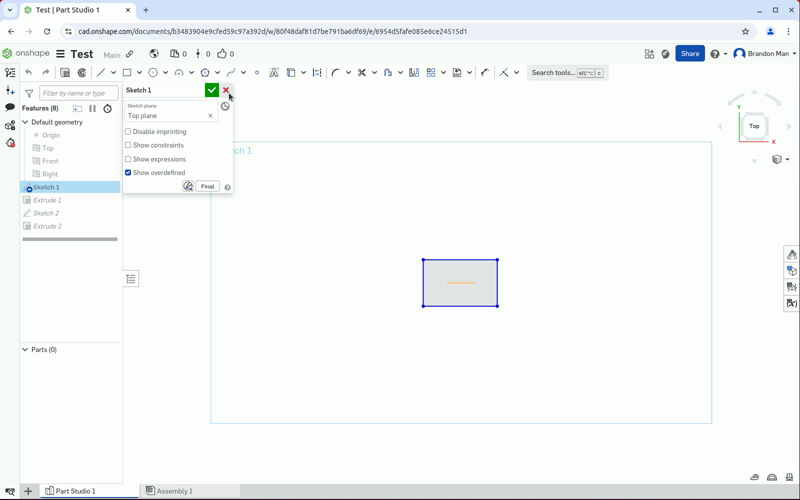
click(229, 92)
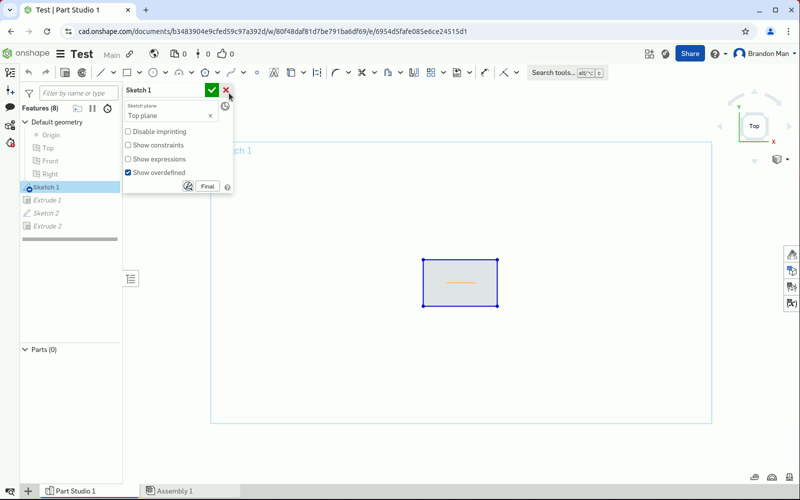
key(shift+s)
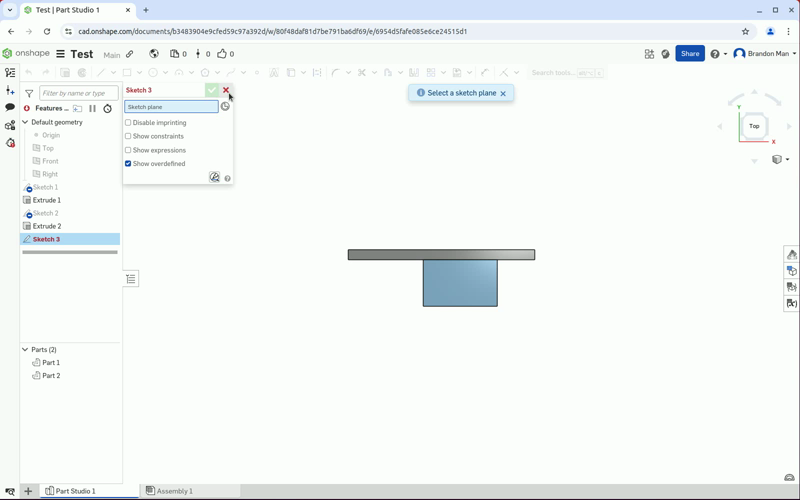
mouse_move(73, 150)
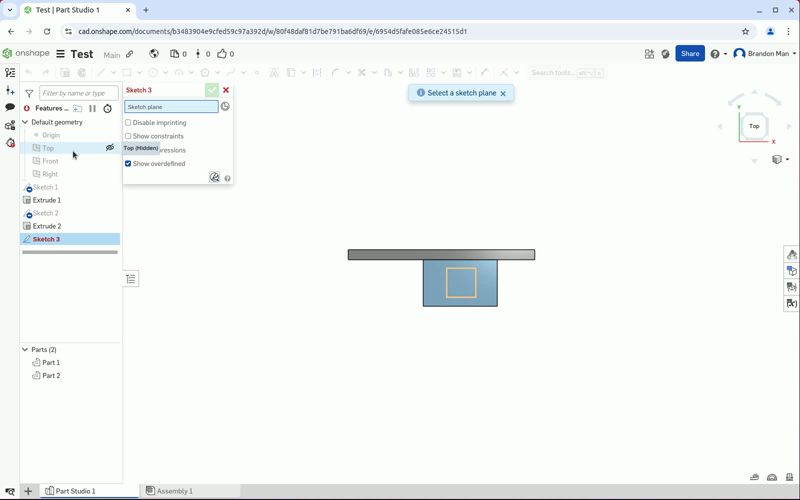
click(73, 150)
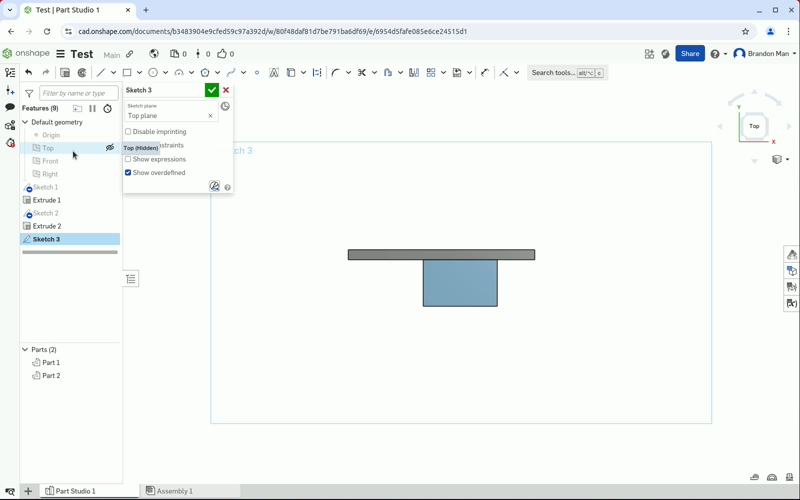
mouse_move(73, 352)
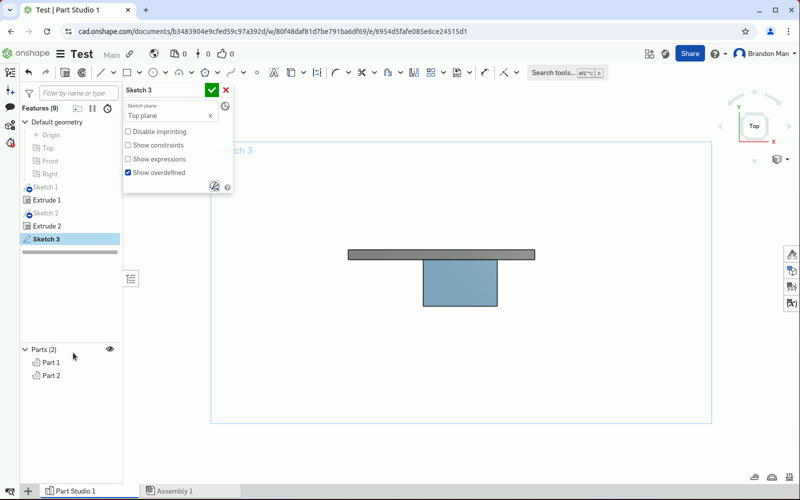
key(y)
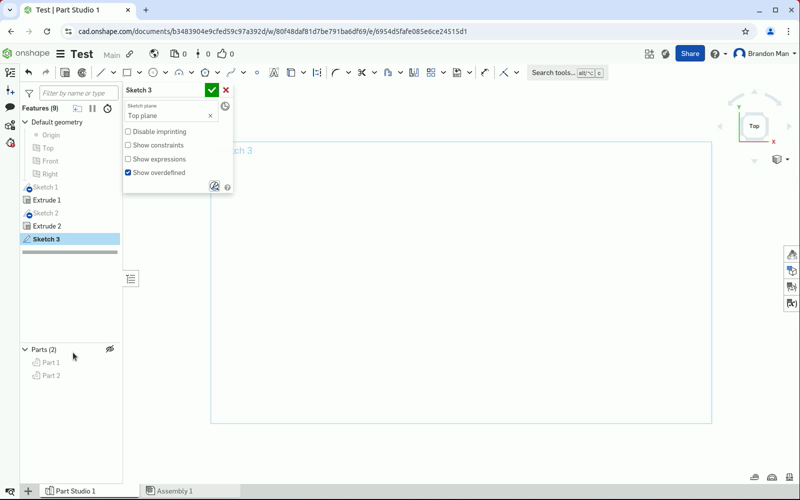
key(l)
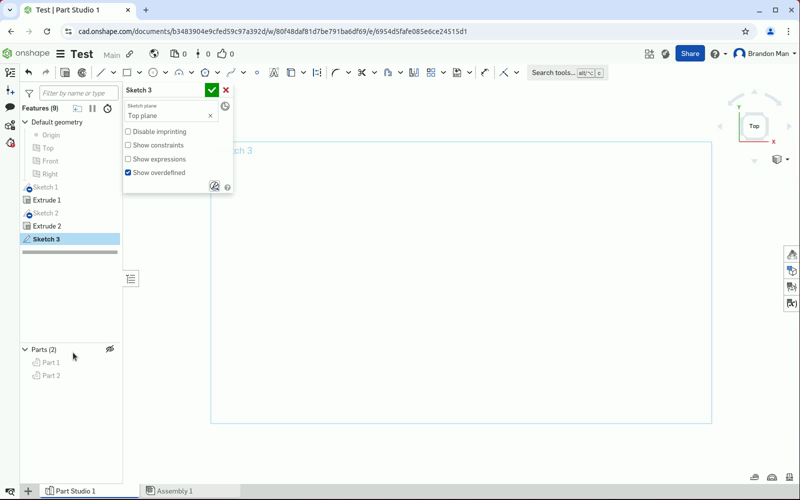
key_down(shift)
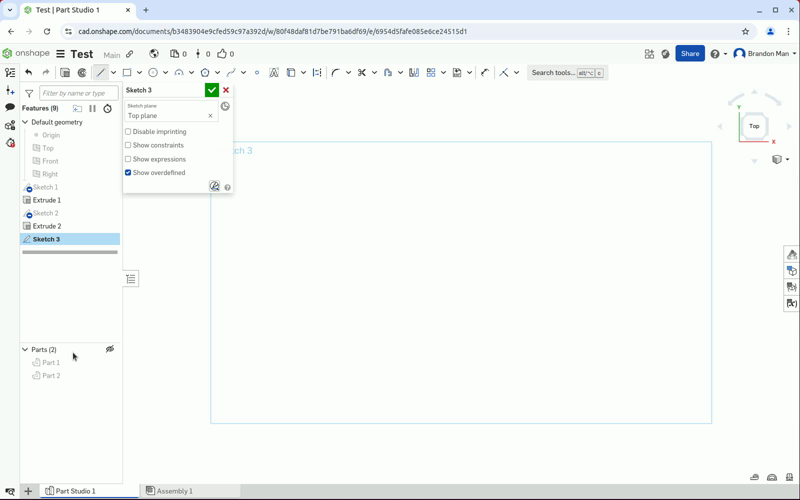
mouse_move(422, 250)
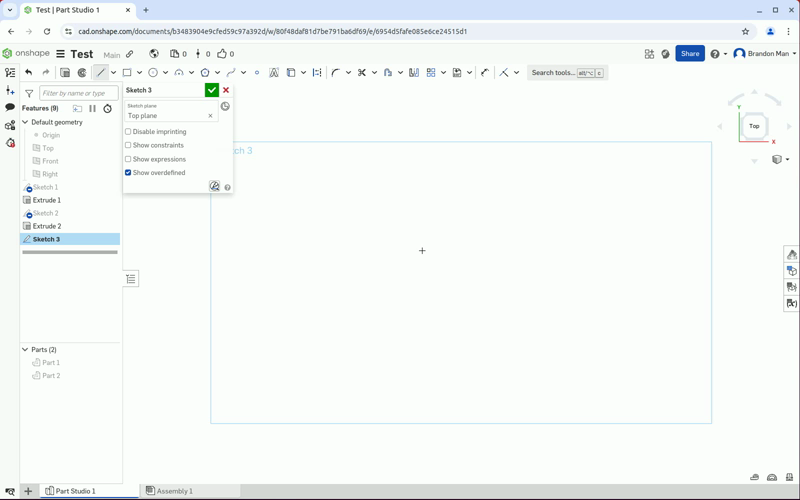
click(422, 250)
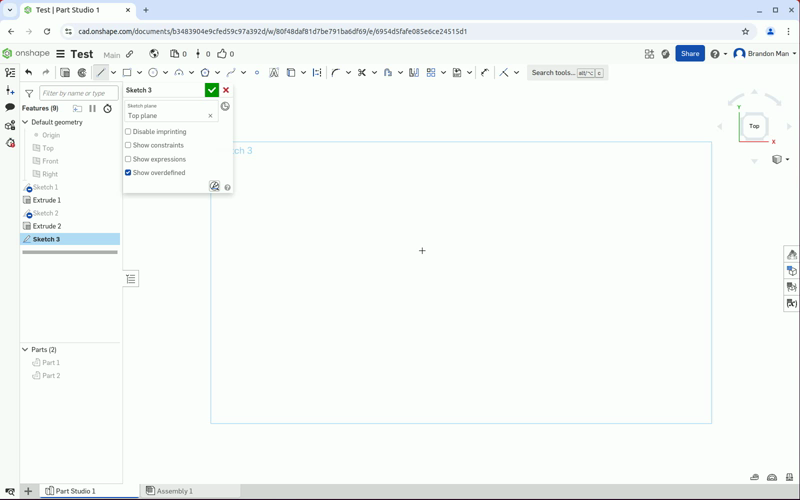
key_up(shift)
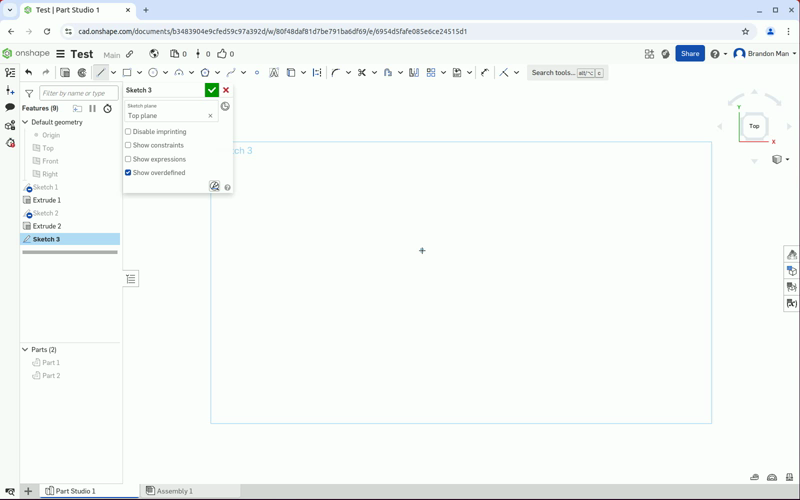
key_down(shift)
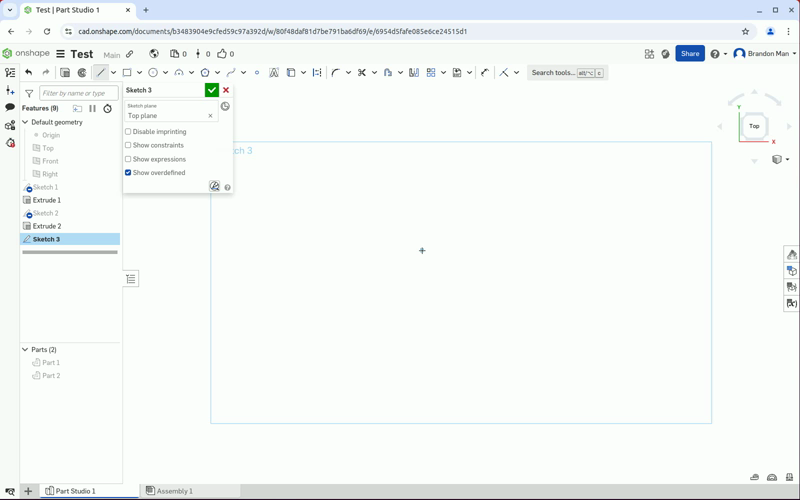
mouse_move(497, 250)
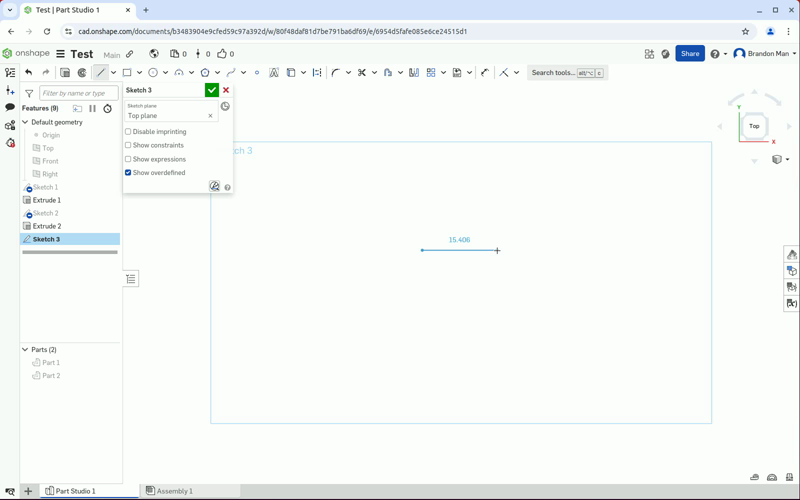
click(497, 250)
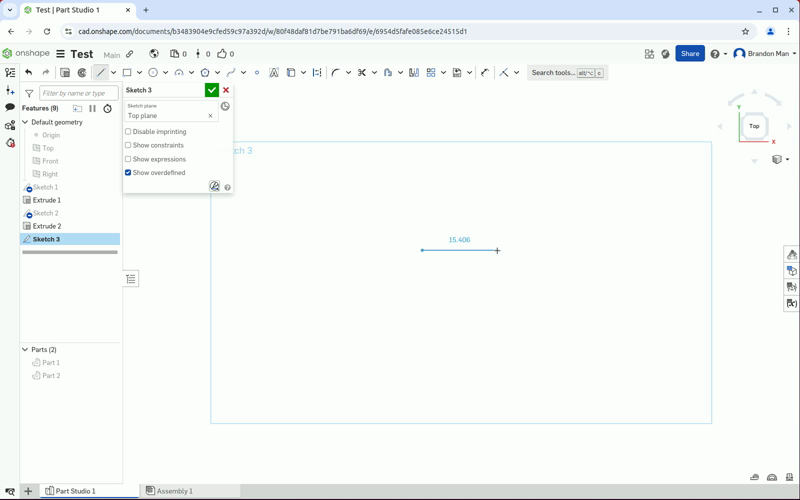
key_up(shift)
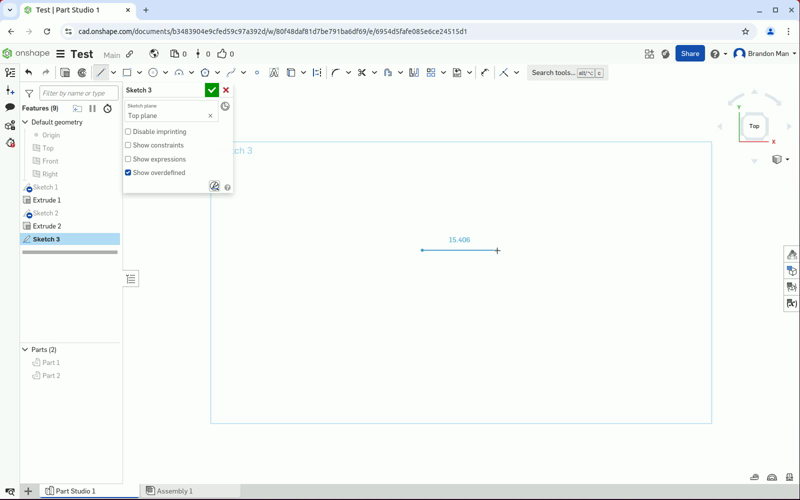
key_down(shift)
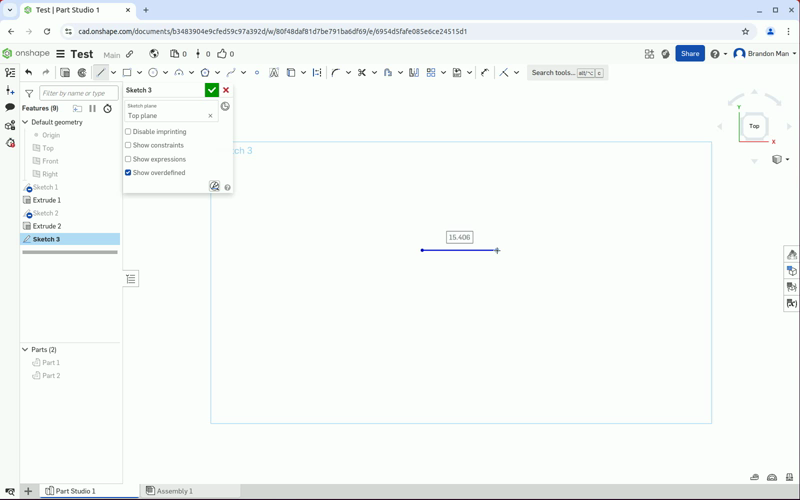
mouse_move(497, 174)
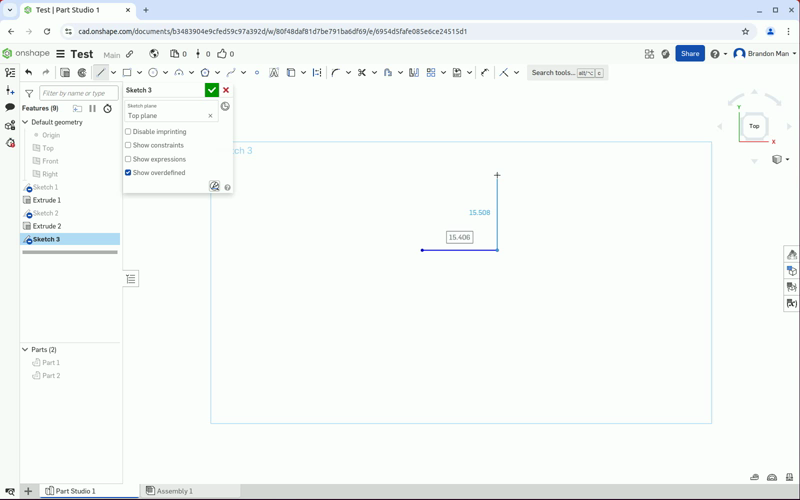
click(497, 174)
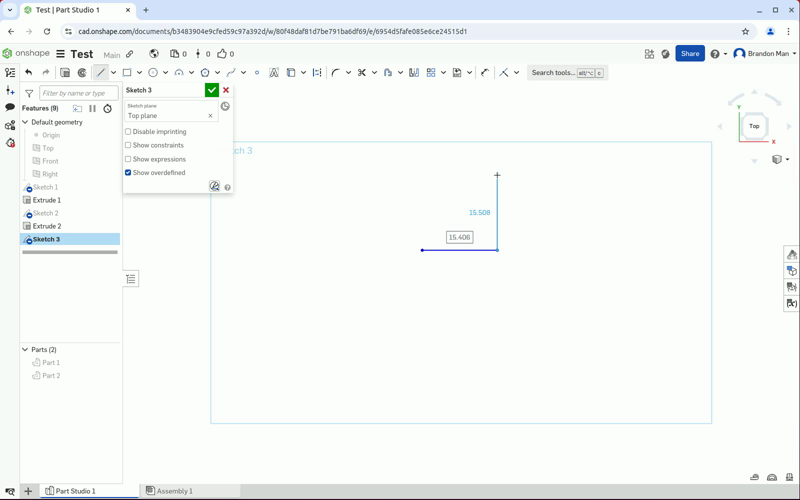
key_up(shift)
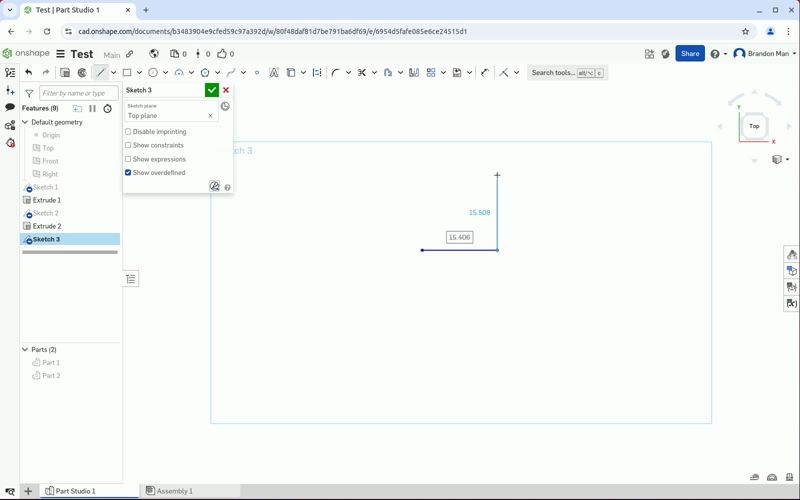
key_down(shift)
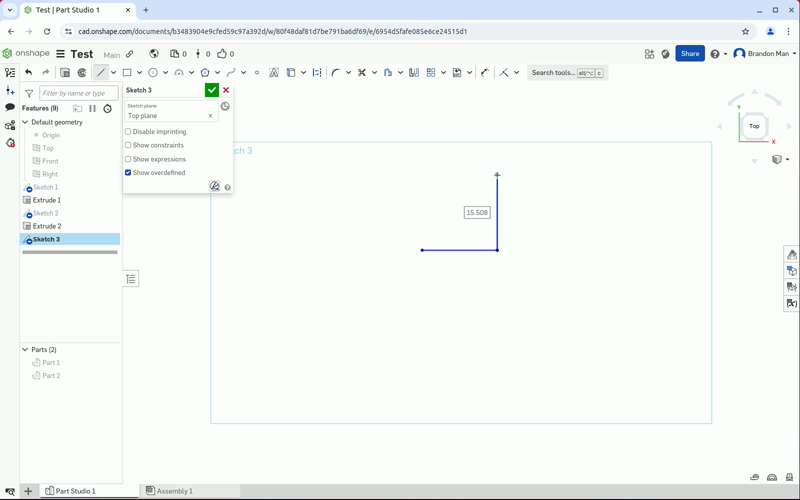
mouse_move(427, 174)
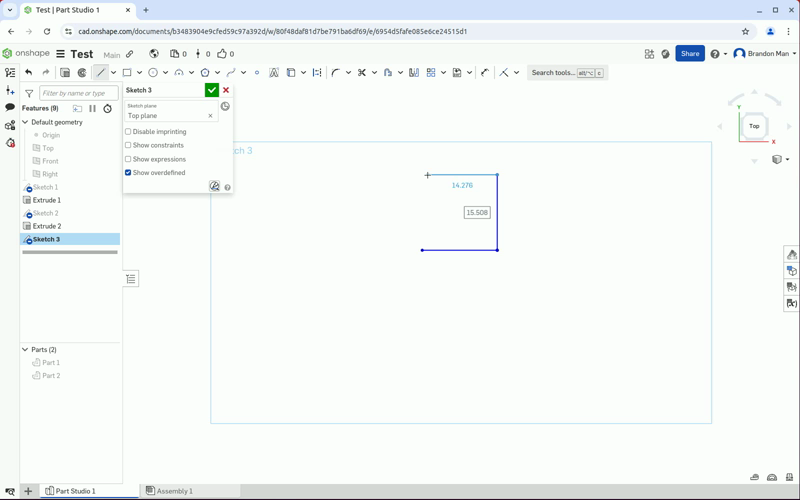
click(427, 174)
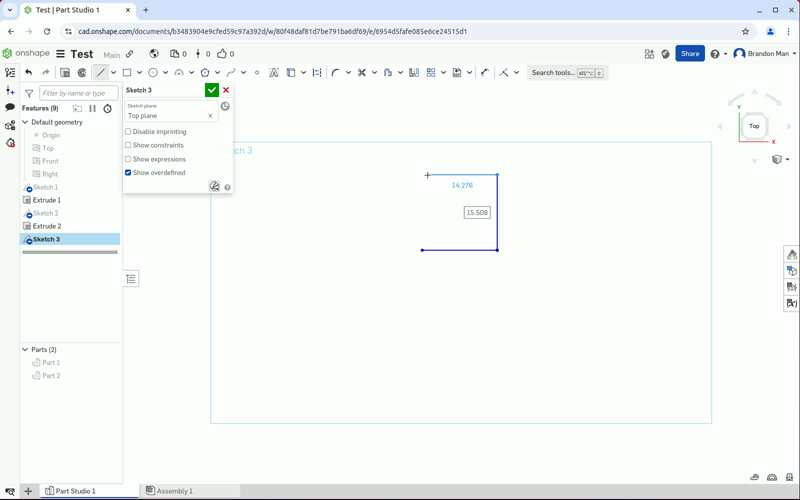
key_up(shift)
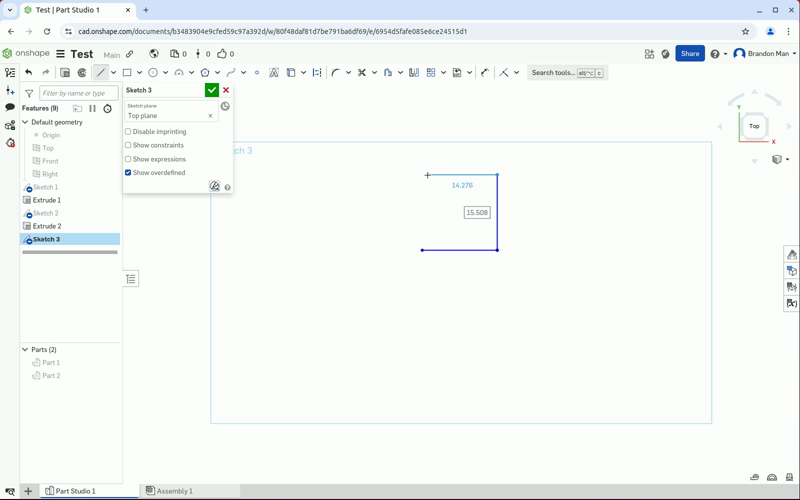
key_down(shift)
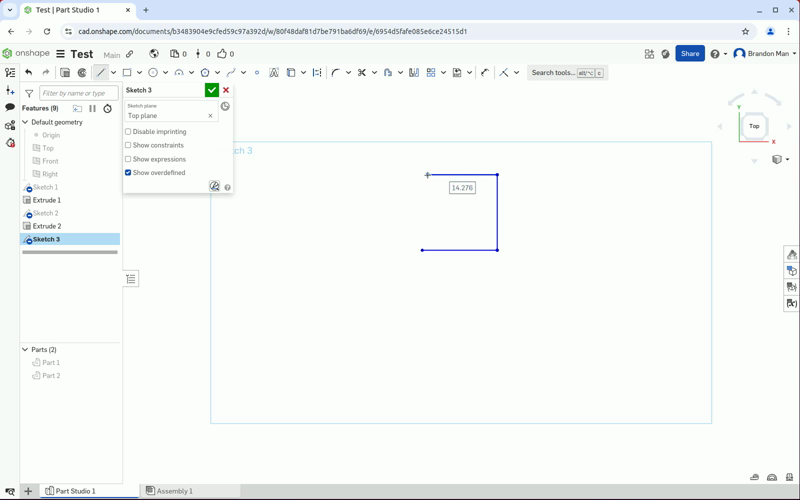
mouse_move(422, 250)
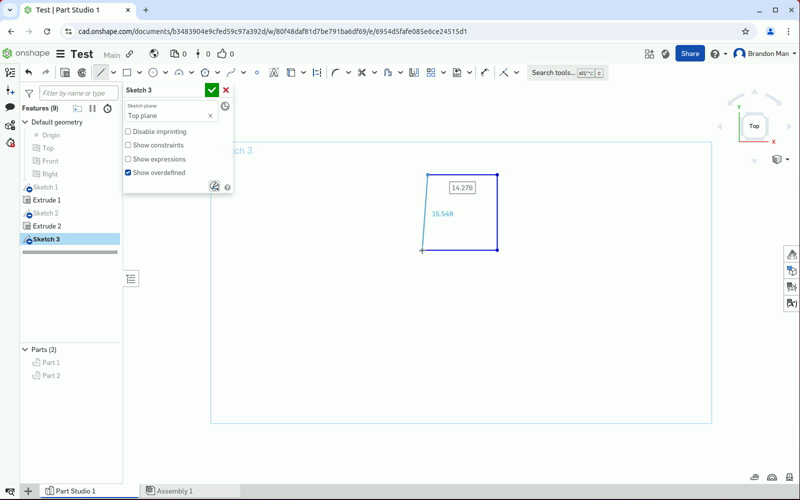
key_up(shift)
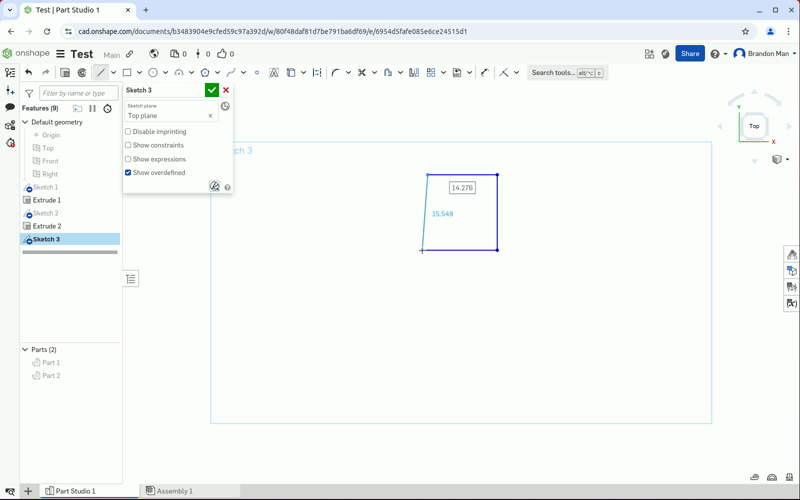
click(422, 250)
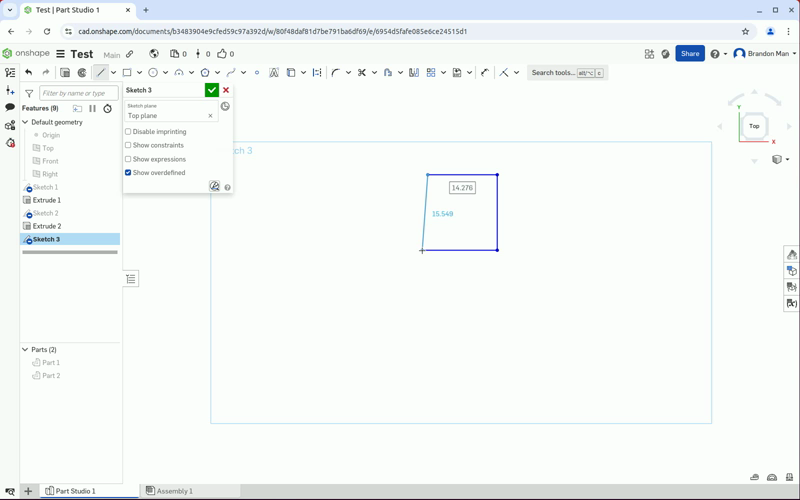
key(esc)
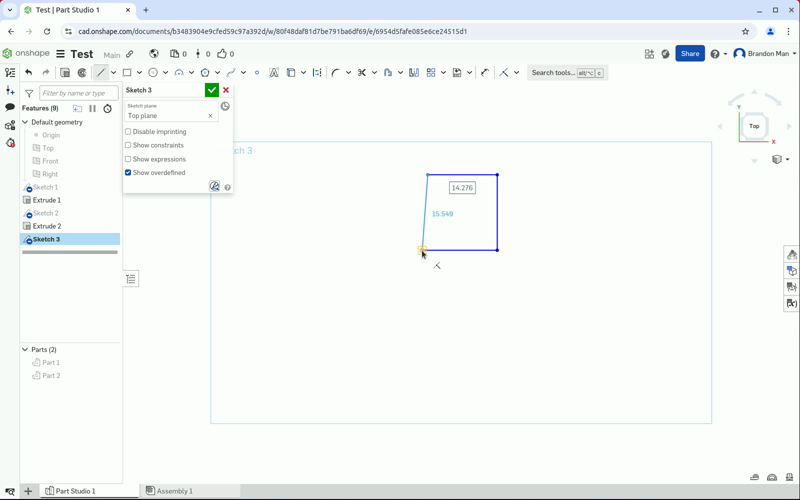
mouse_move(472, 199)
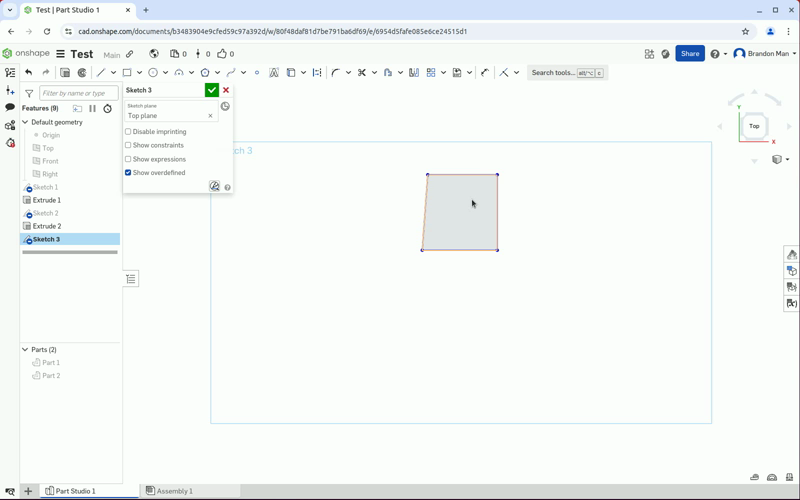
click(472, 199)
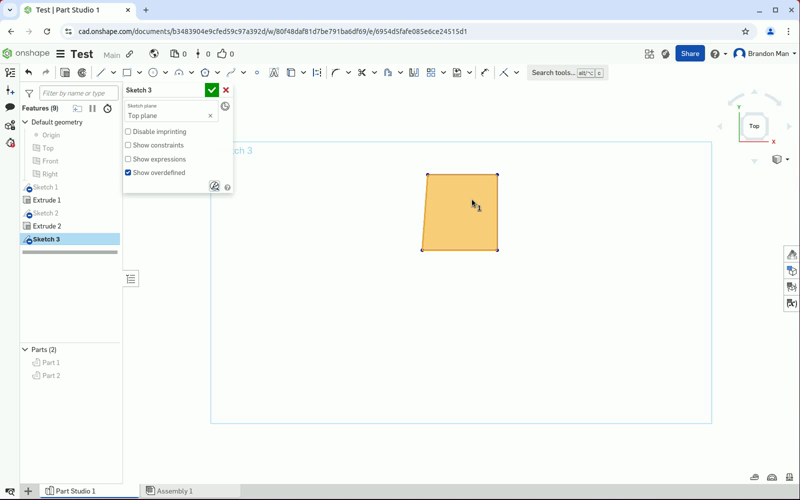
mouse_move(73, 352)
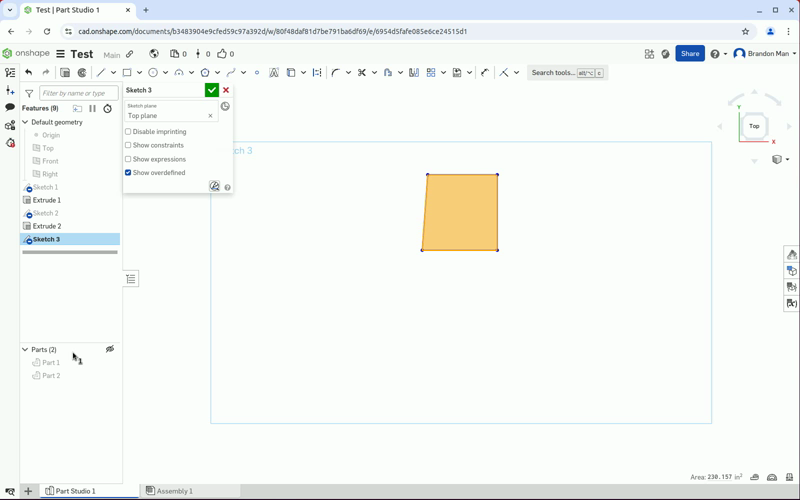
key(shift+y)
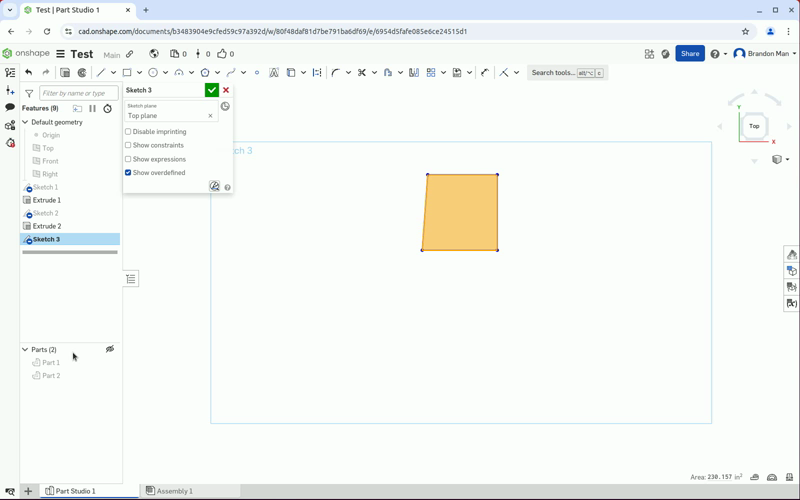
key(shift+e)
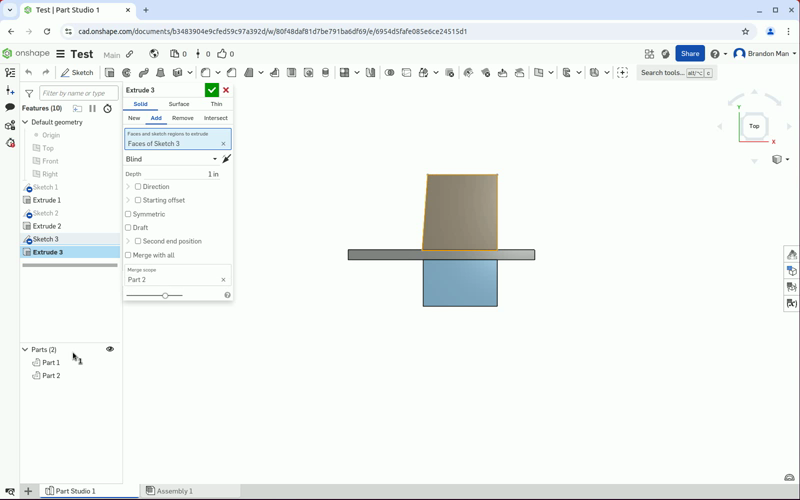
mouse_move(143, 106)
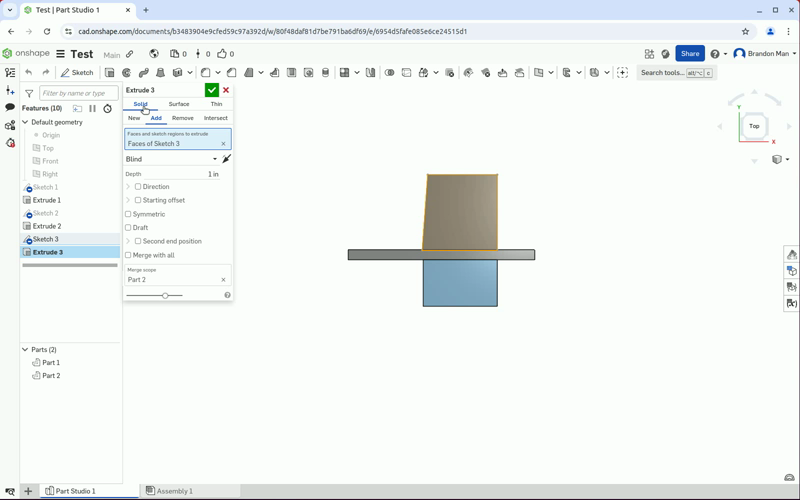
click(143, 106)
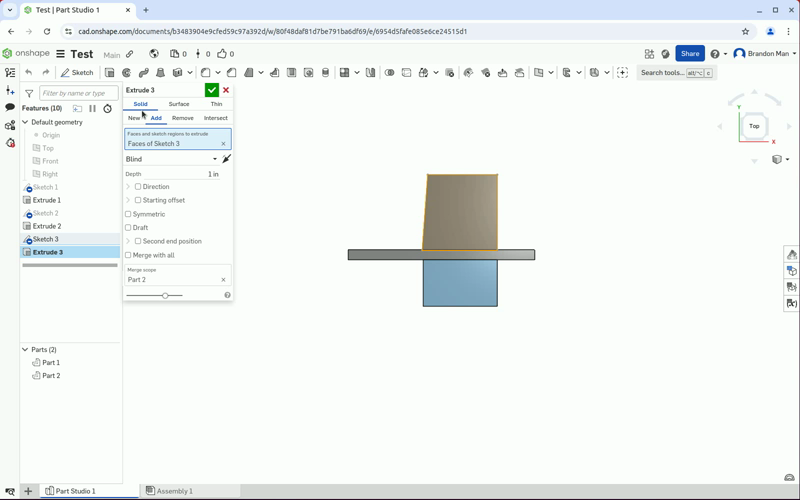
mouse_move(137, 120)
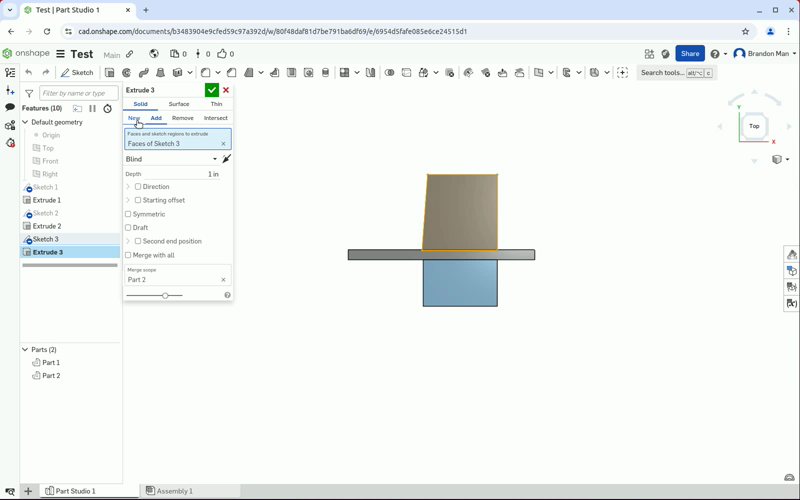
click(137, 120)
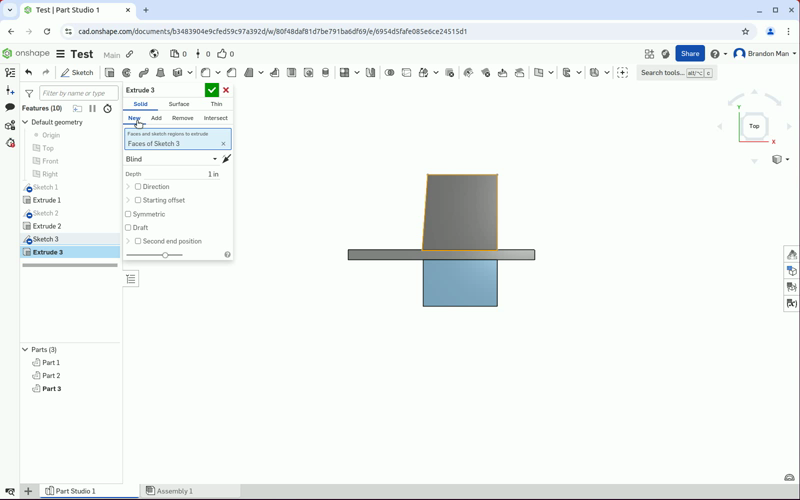
key(tab, 4)
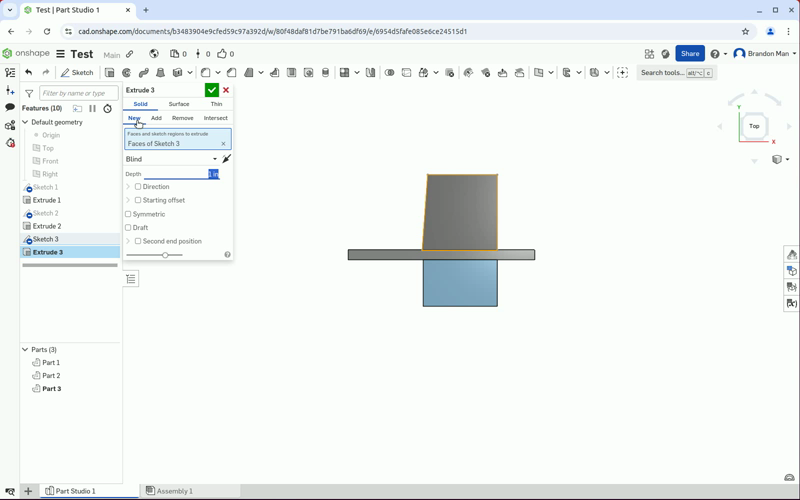
text(9.388)
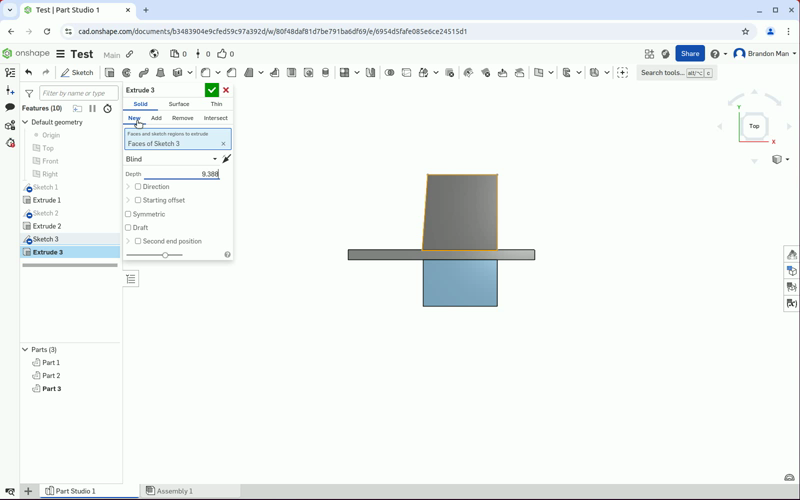
key(enter)
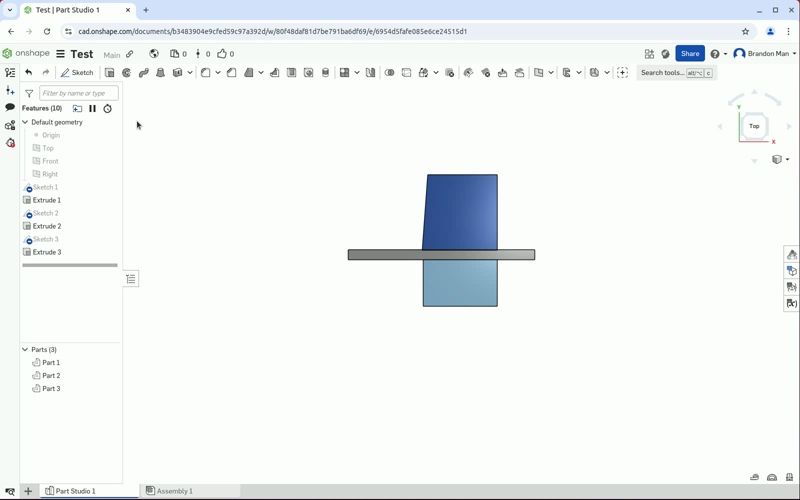
key(shift+h)
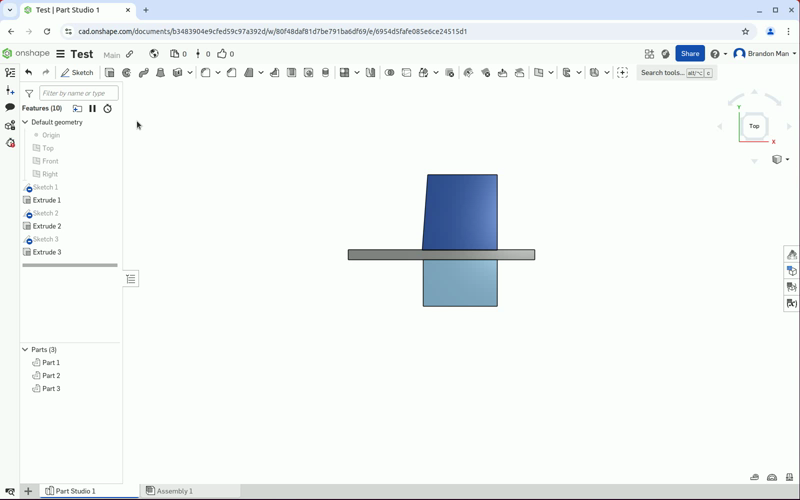
key(shift+h)
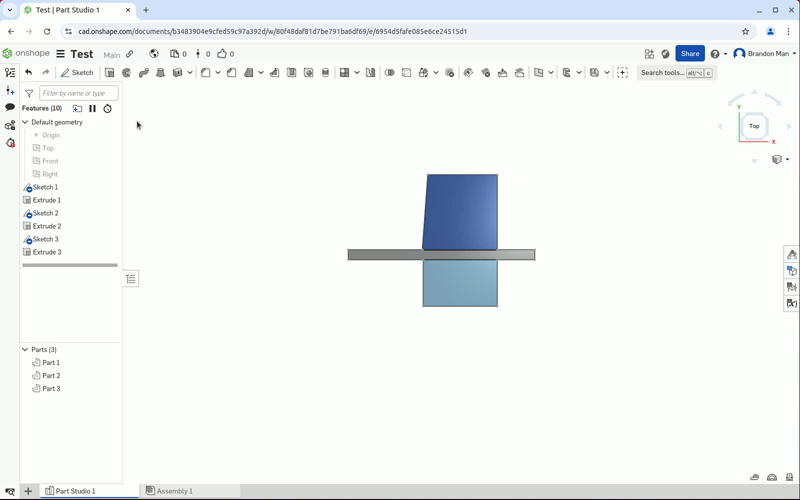
key(shift+7)
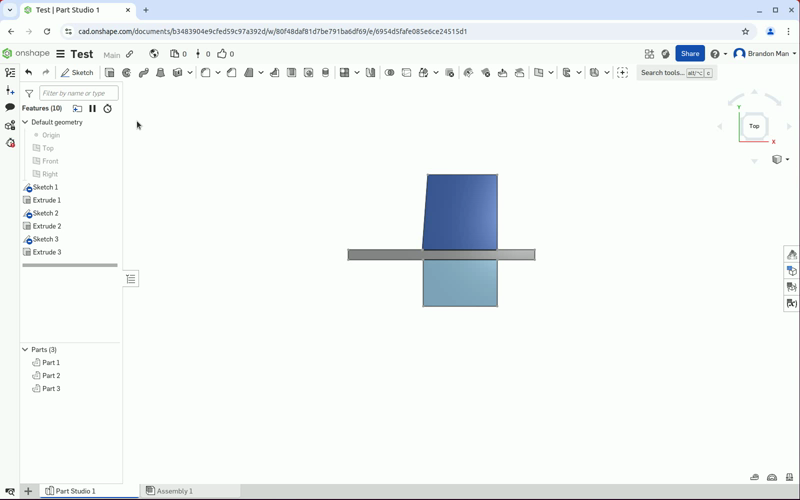
key(up, 3)
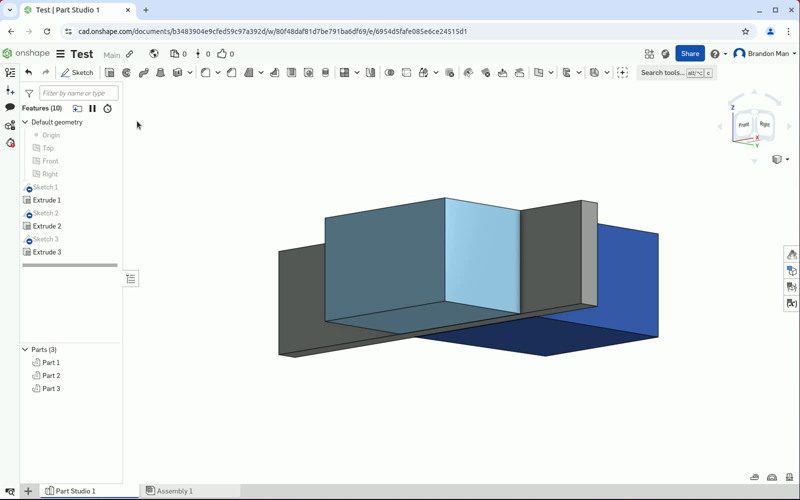
key(left, 3)
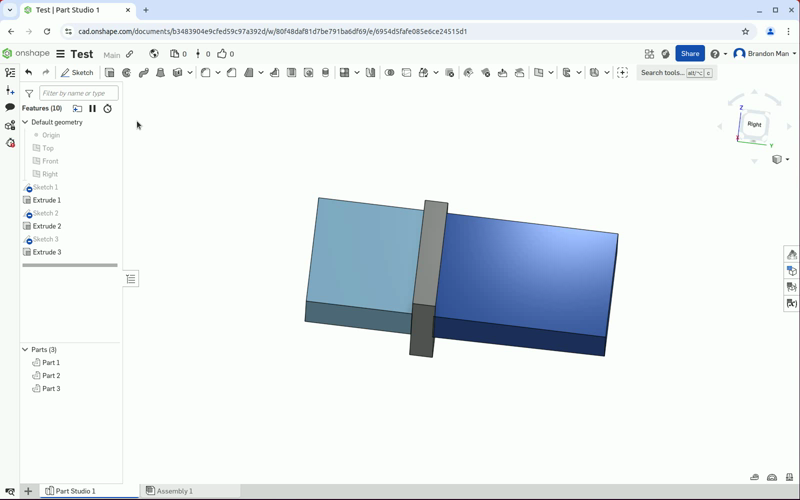
key(right, 3)
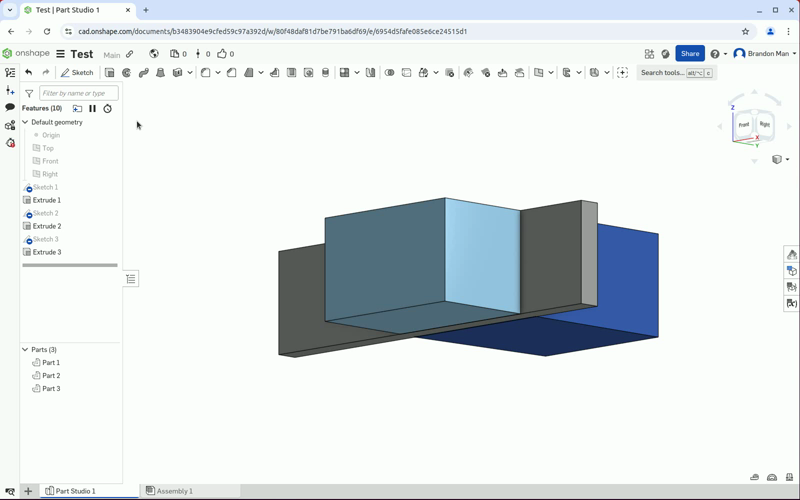
key(down, 3)
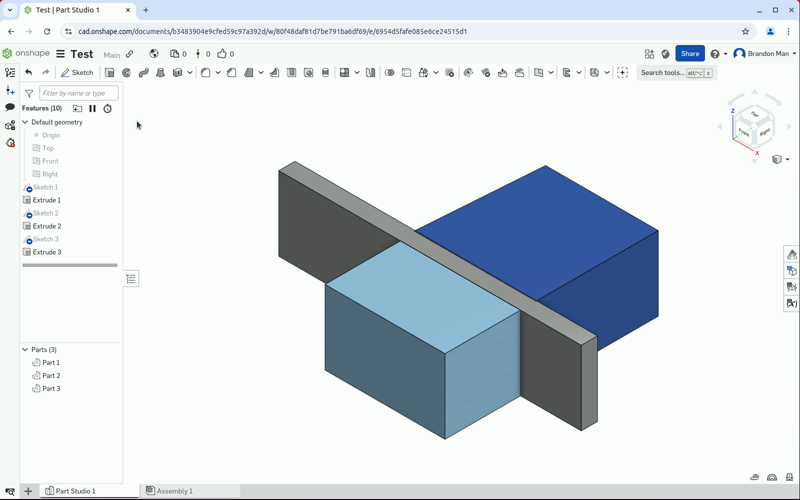
mouse_move(73, 189)
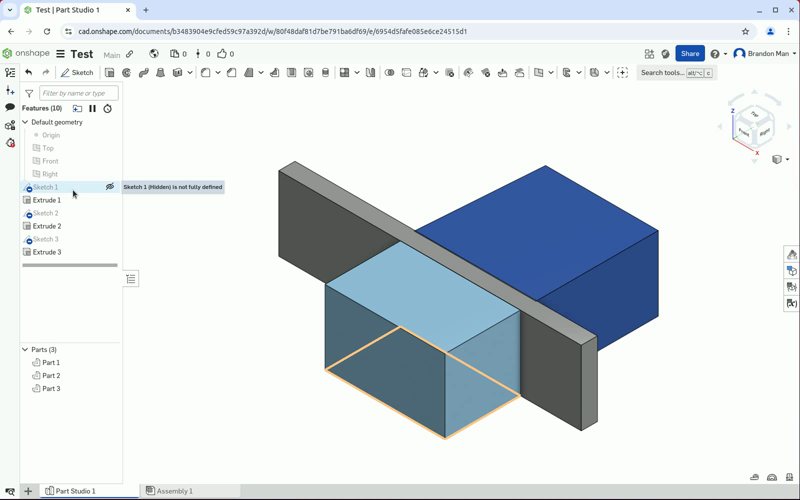
click(73, 189)